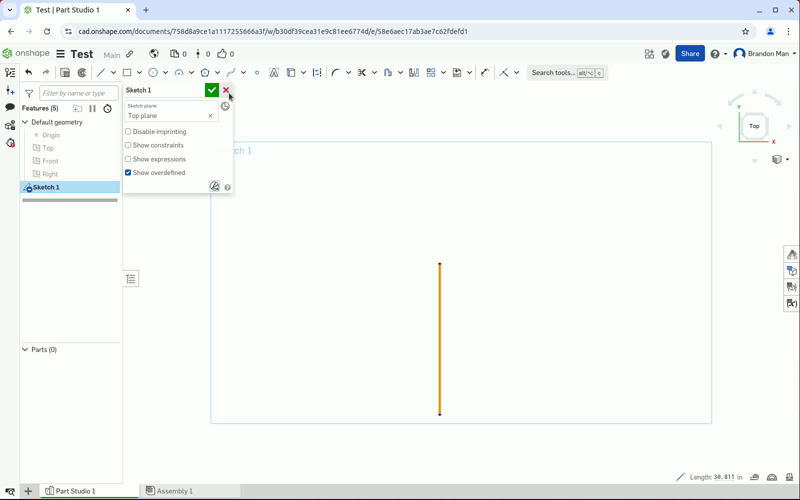
key(shift+h)
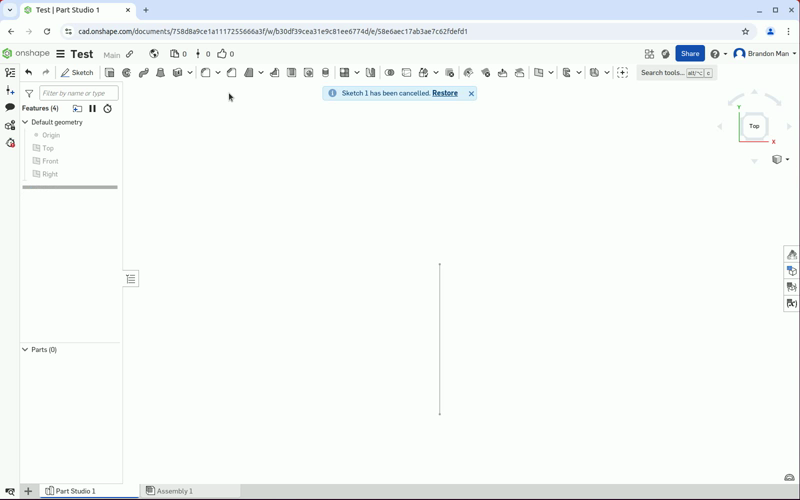
mouse_move(73, 352)
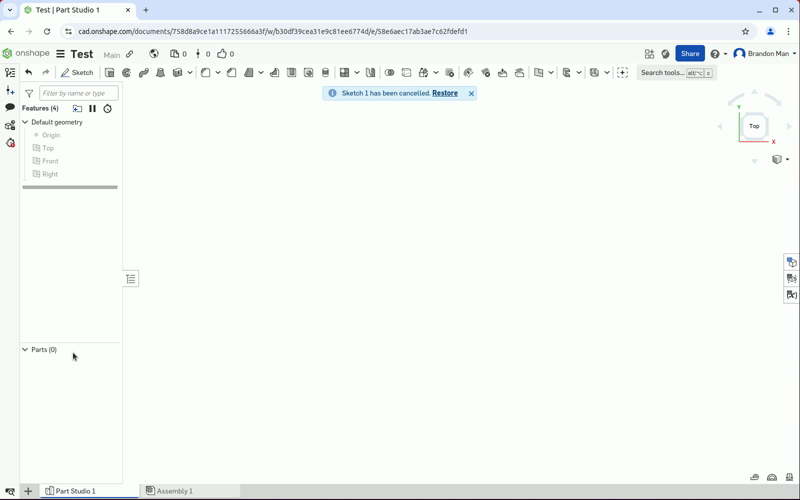
key(y)
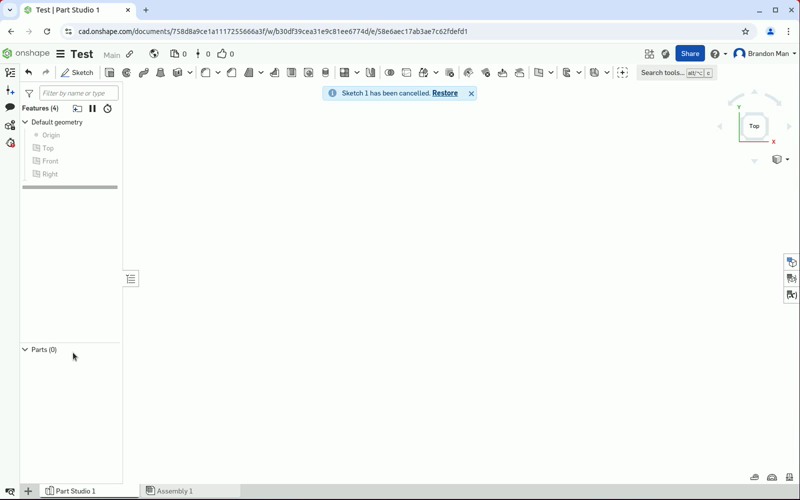
key(shift+p)
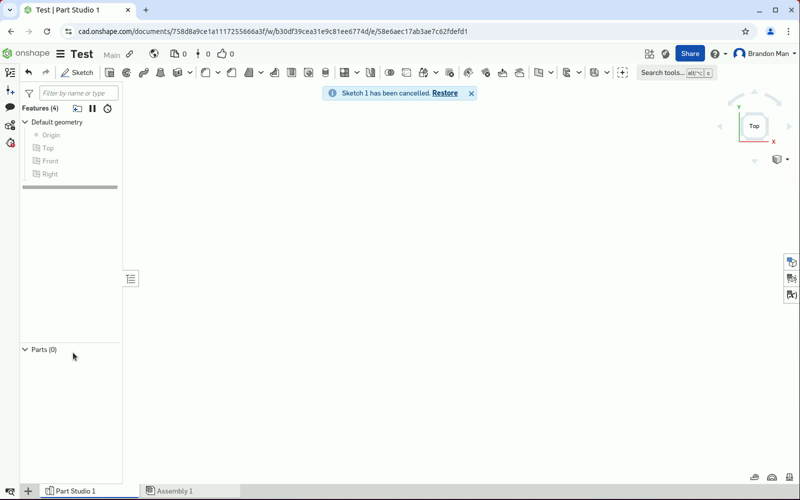
key(space)
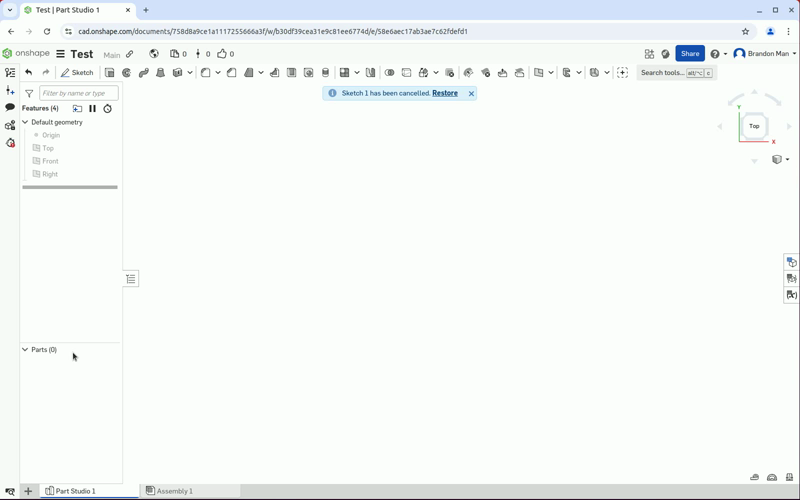
key_down(shift)
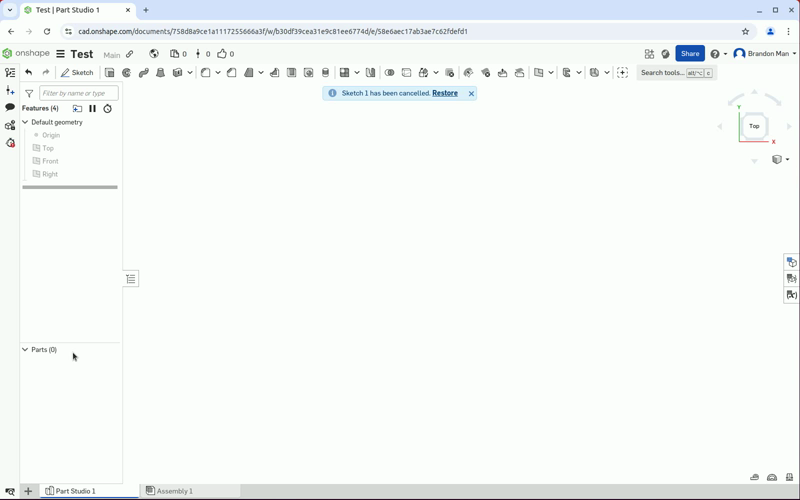
key(up)
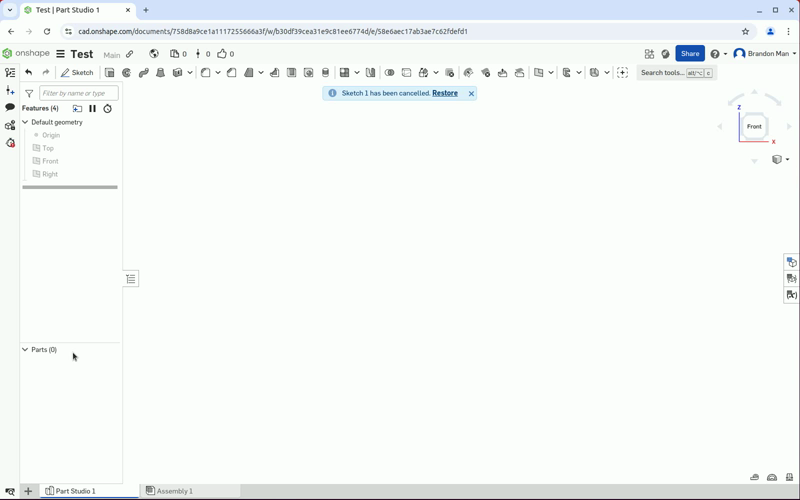
key_up(shift)
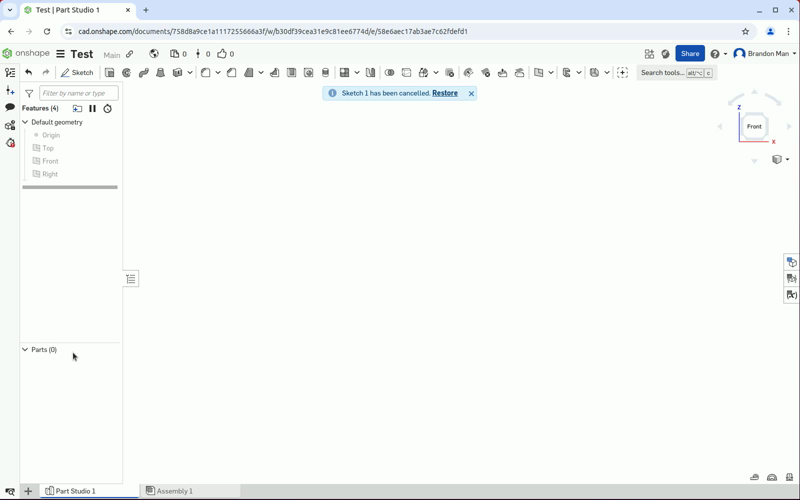
mouse_move(73, 352)
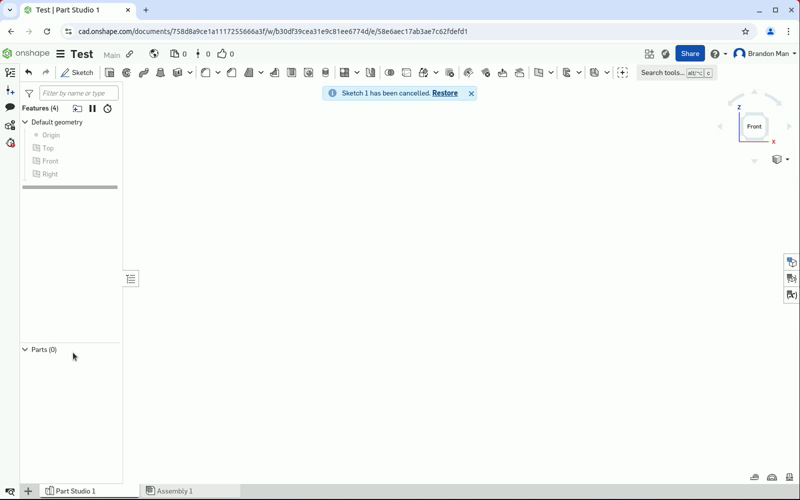
key(shift+y)
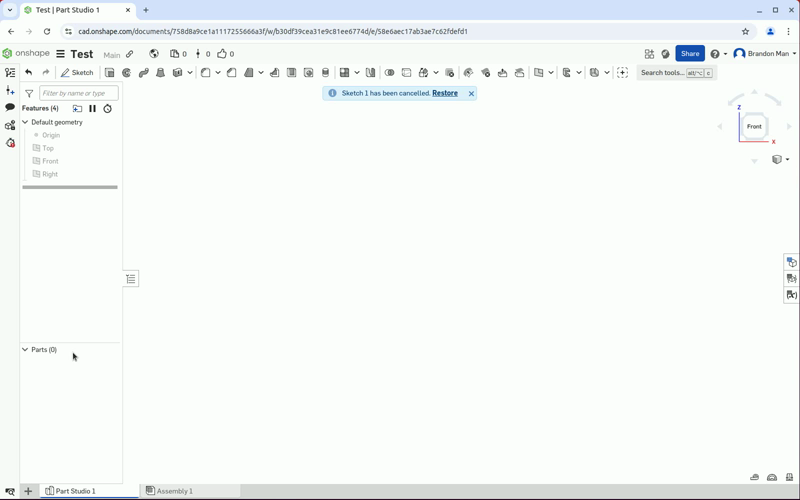
key(shift+s)
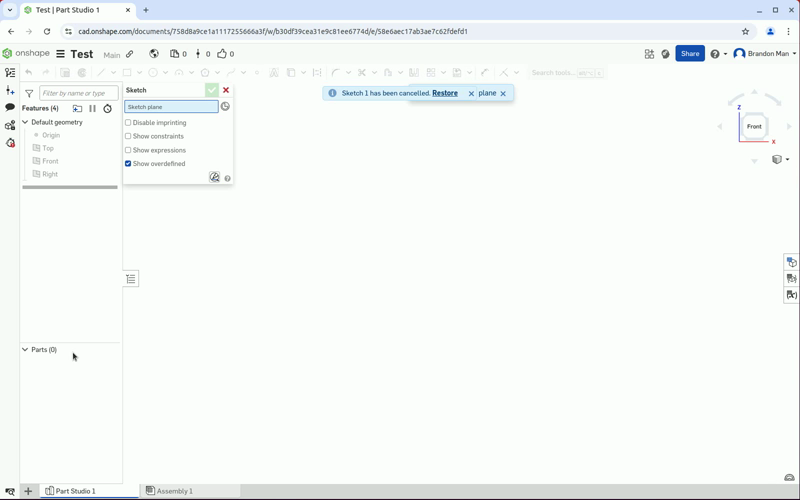
mouse_move(73, 163)
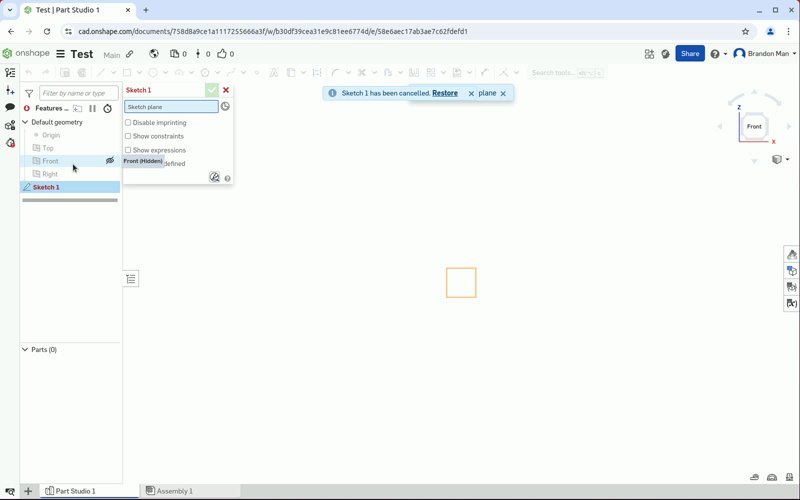
click(73, 163)
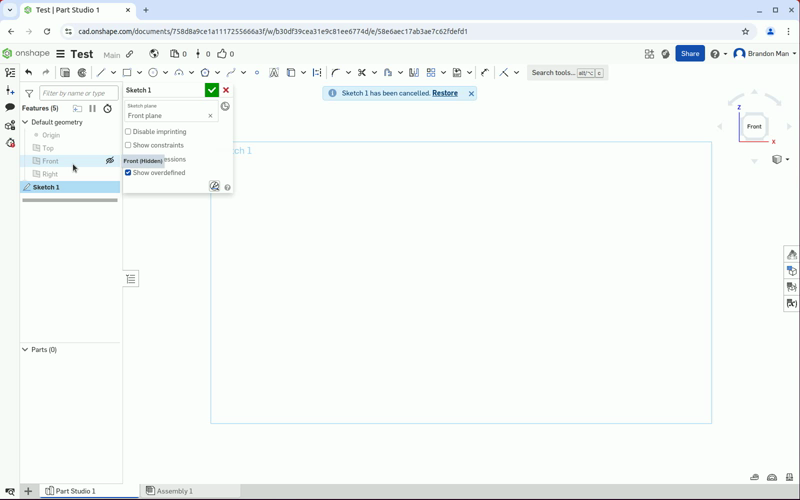
mouse_move(73, 352)
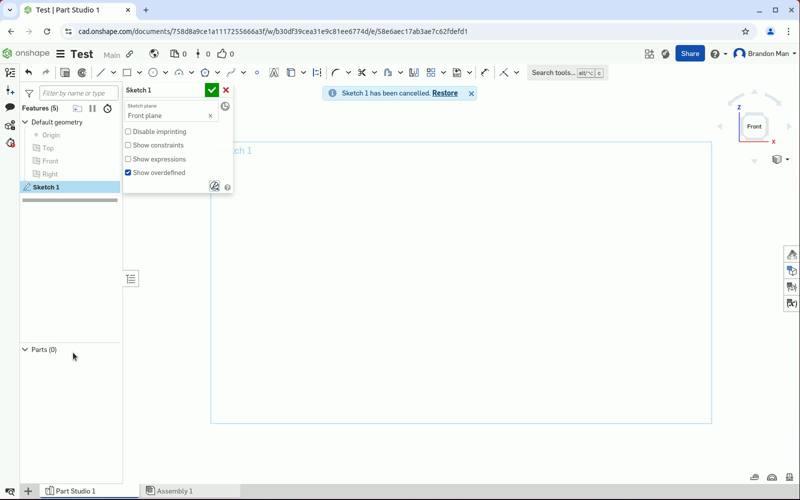
key(y)
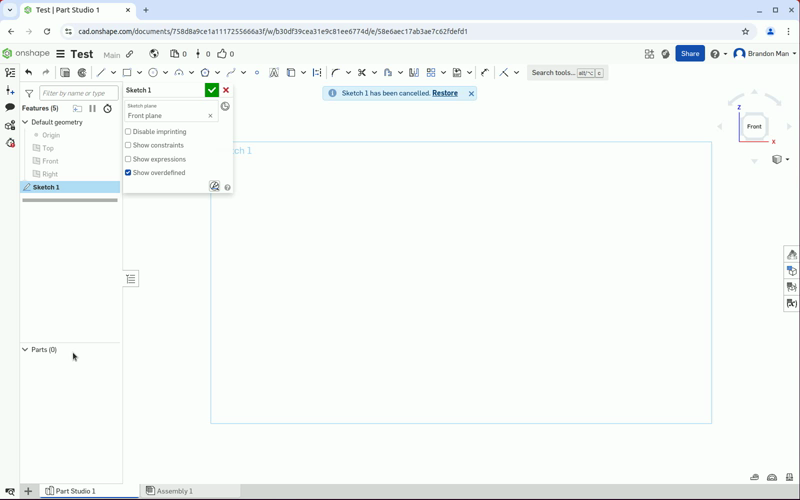
key(l)
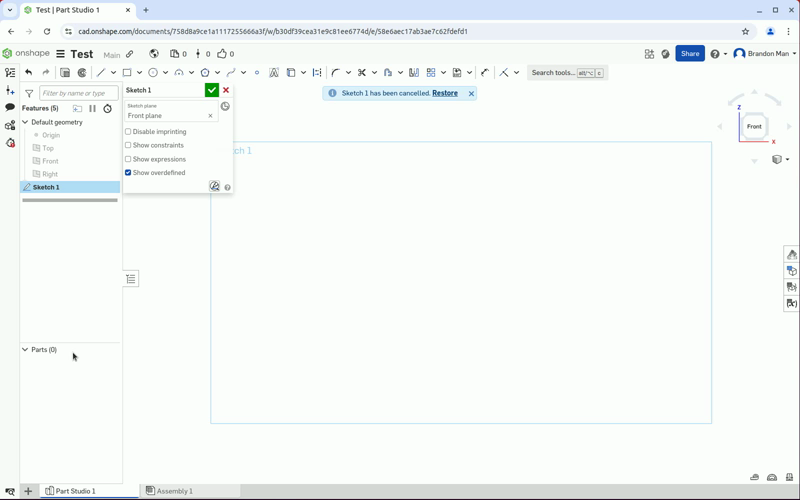
key_down(shift)
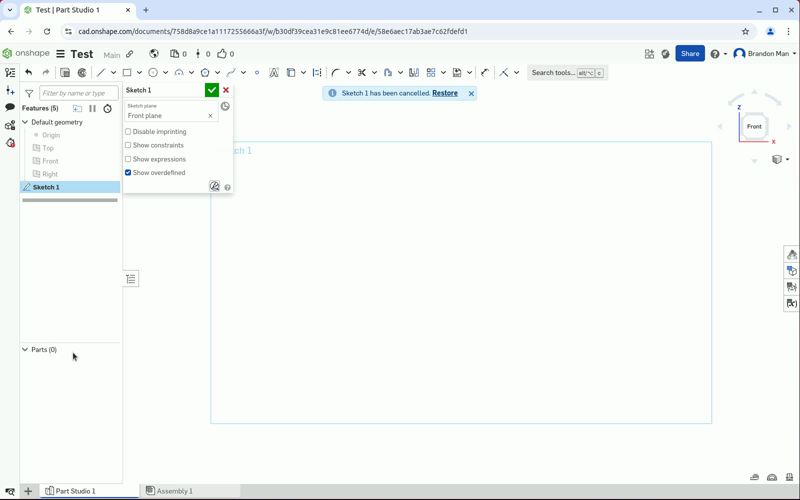
mouse_move(348, 267)
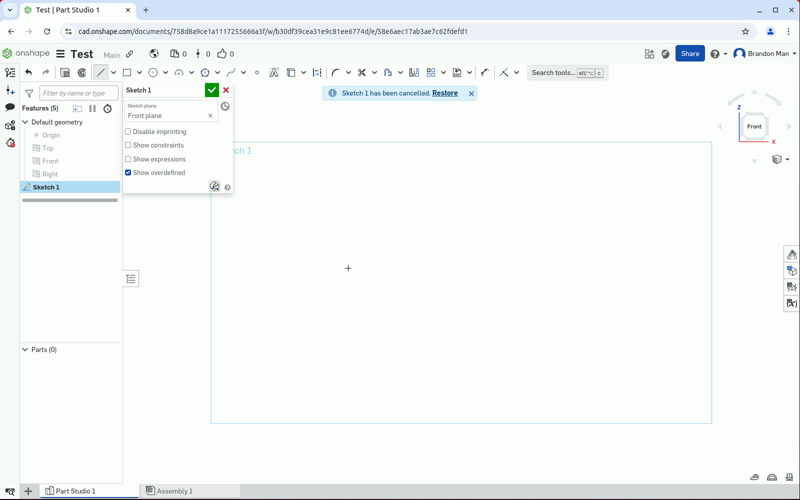
click(348, 267)
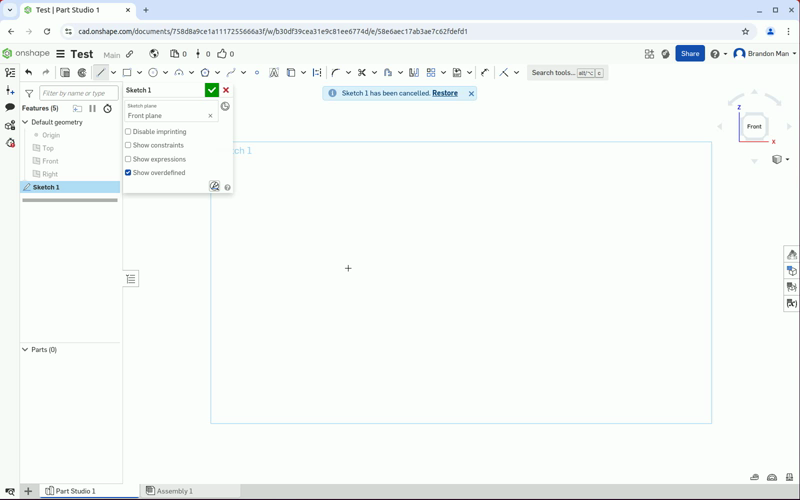
key_up(shift)
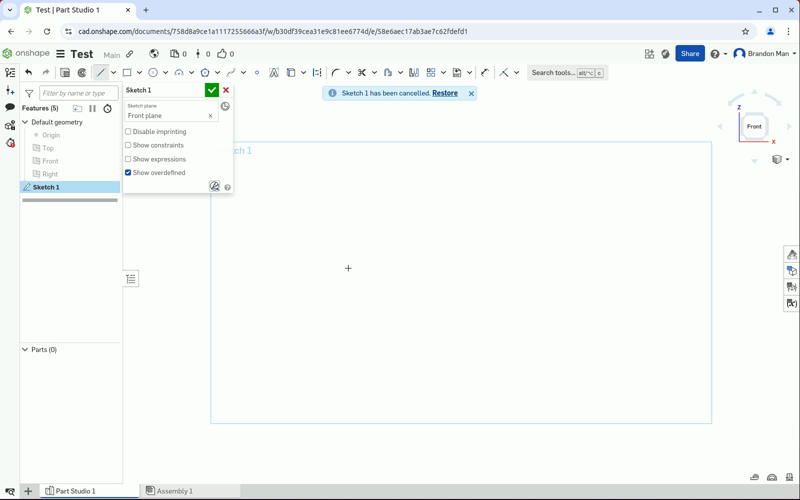
key_down(shift)
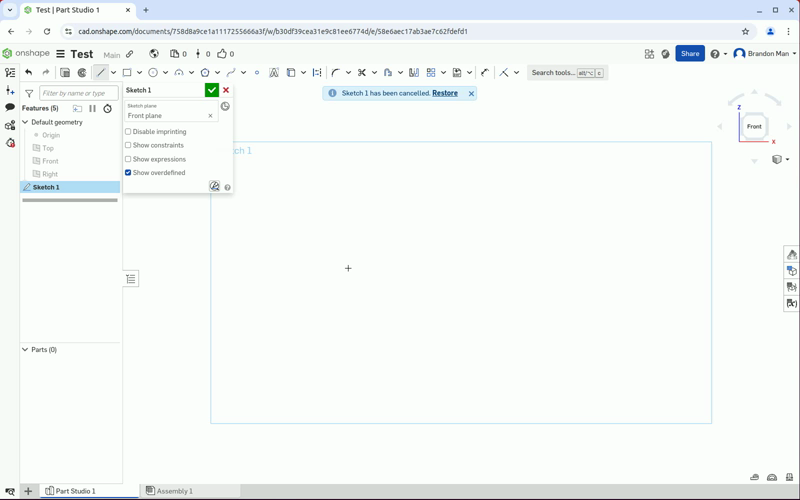
mouse_move(421, 267)
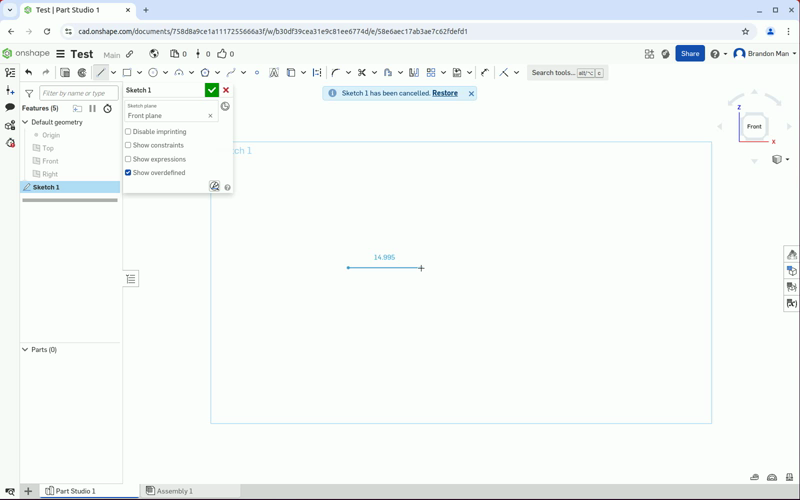
click(421, 267)
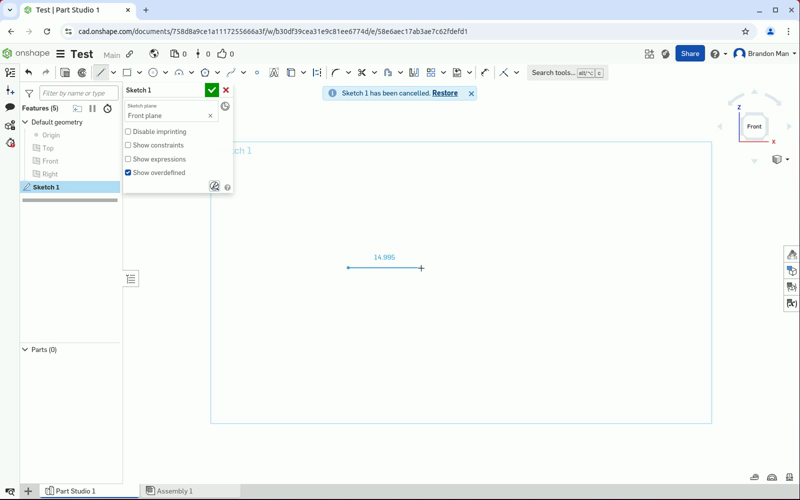
key_up(shift)
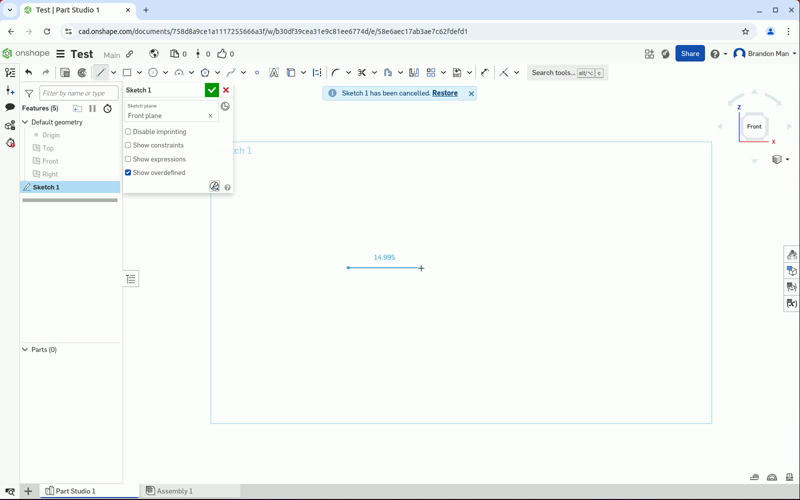
key_down(shift)
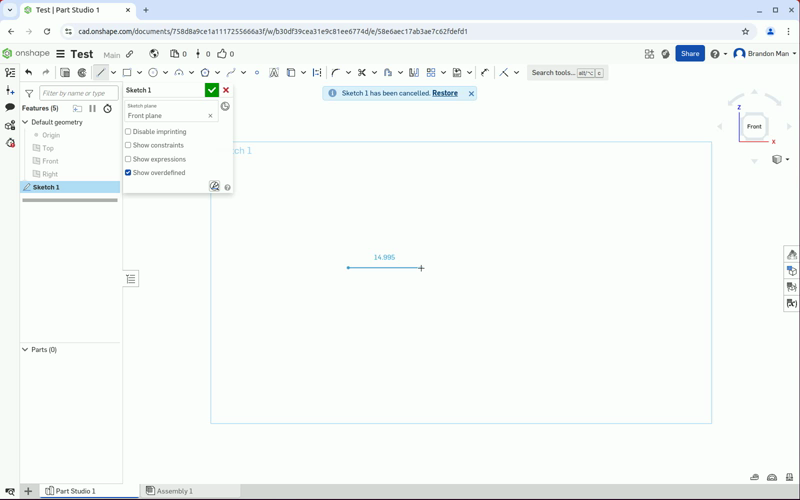
mouse_move(451, 267)
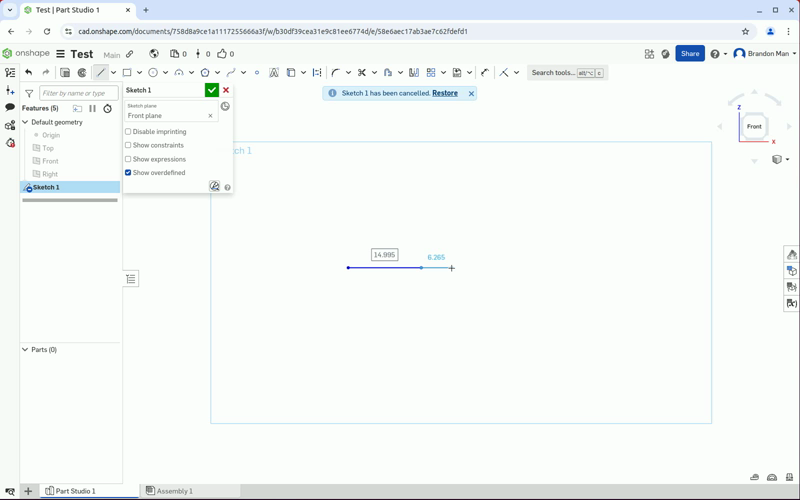
mouse_move(421, 219)
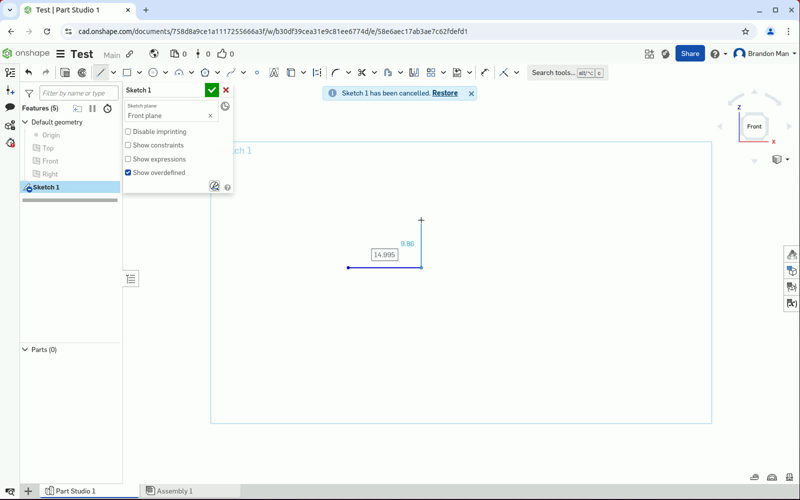
click(421, 219)
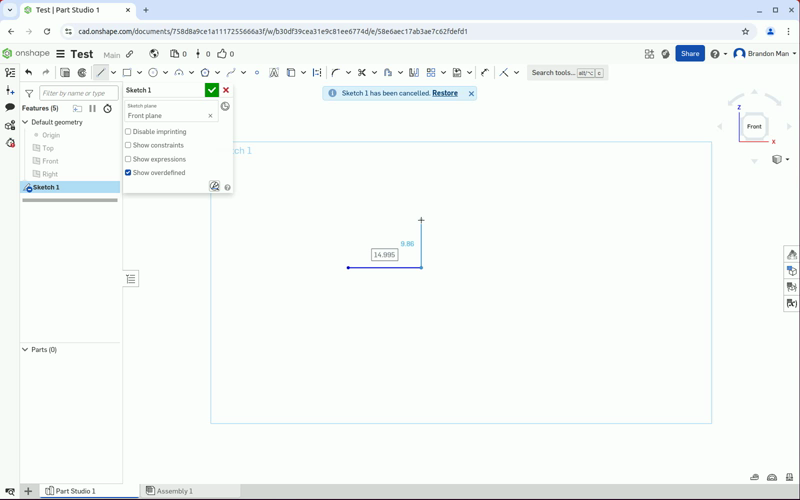
key_up(shift)
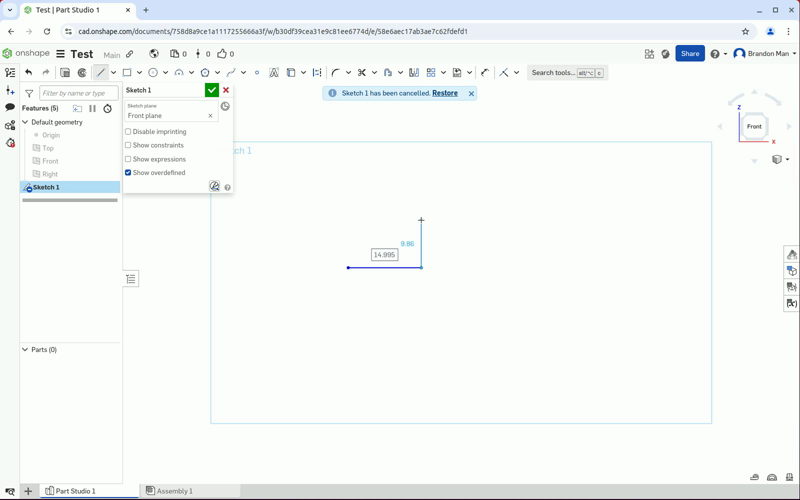
key_down(shift)
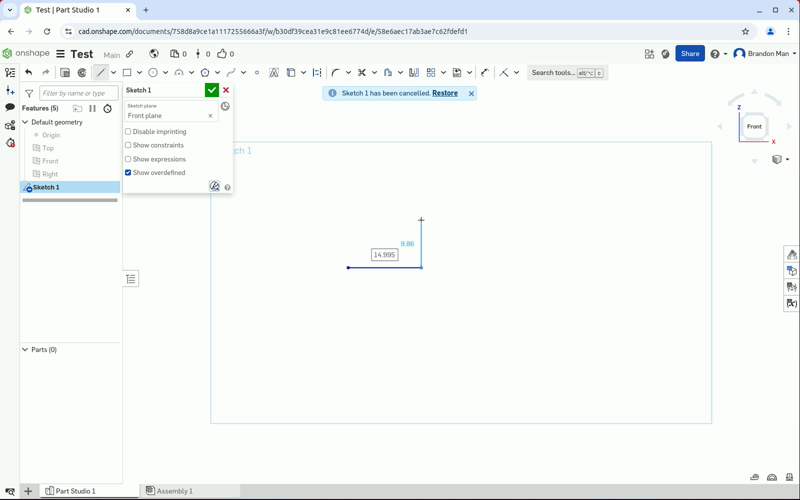
mouse_move(348, 219)
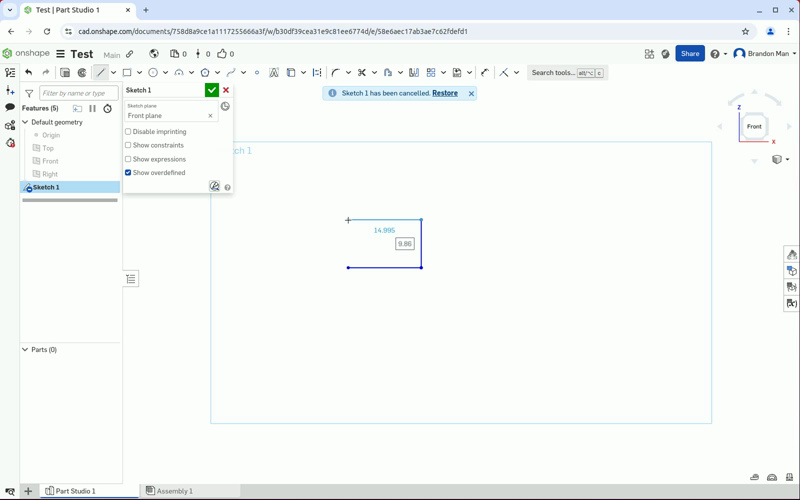
click(348, 219)
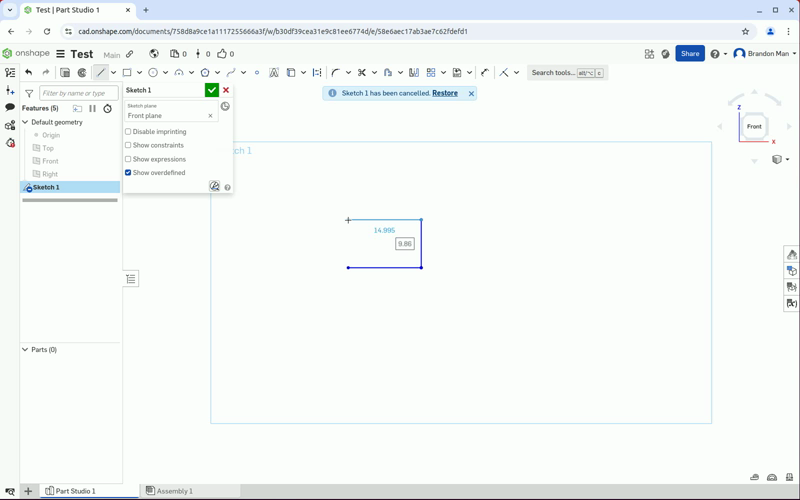
key_up(shift)
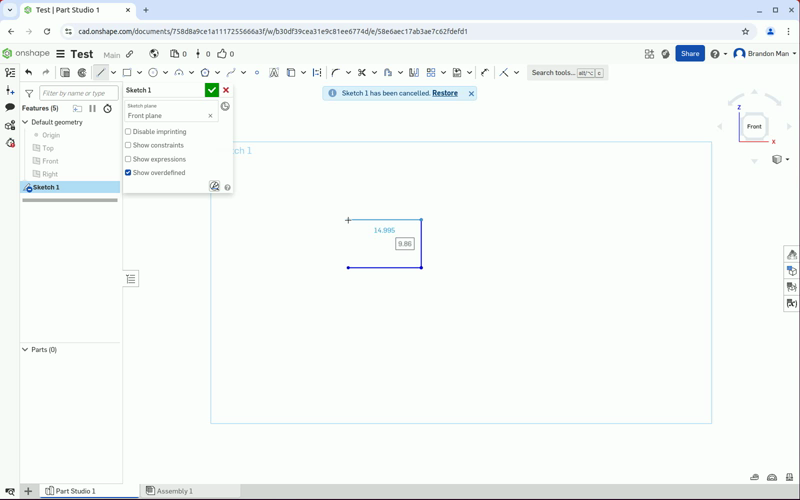
mouse_move(378, 219)
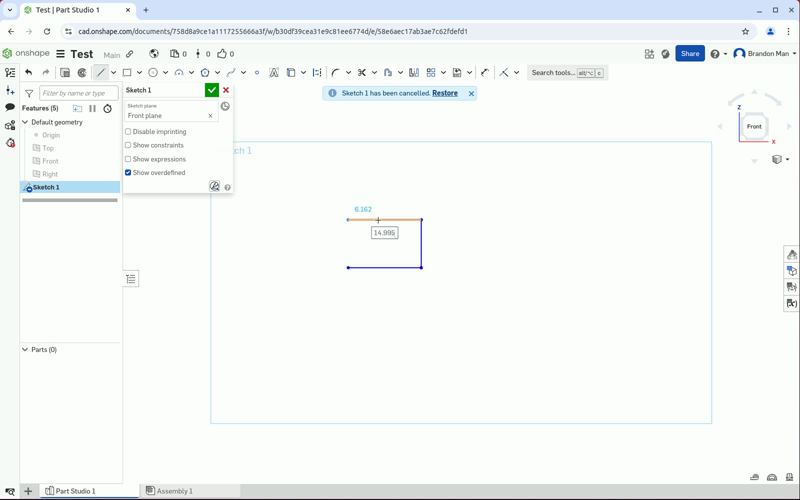
key_down(shift)
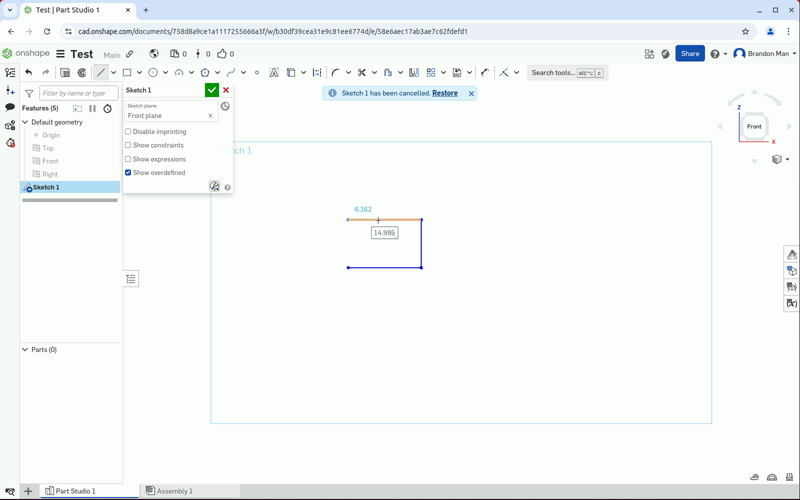
mouse_move(348, 267)
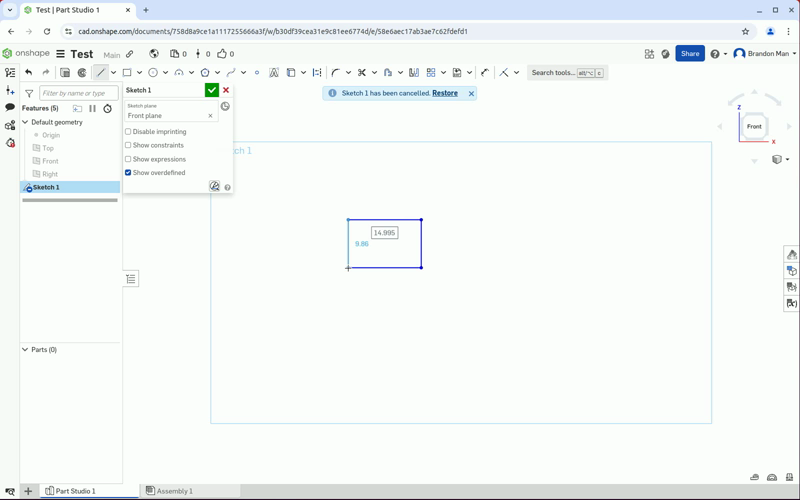
key_up(shift)
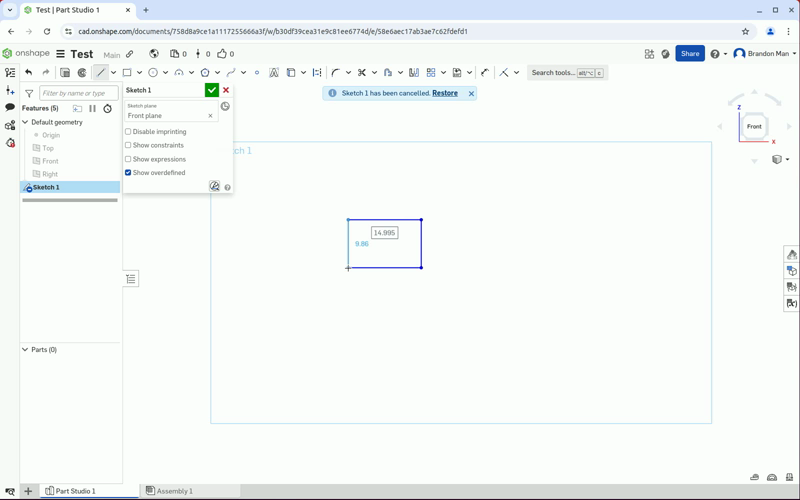
click(348, 267)
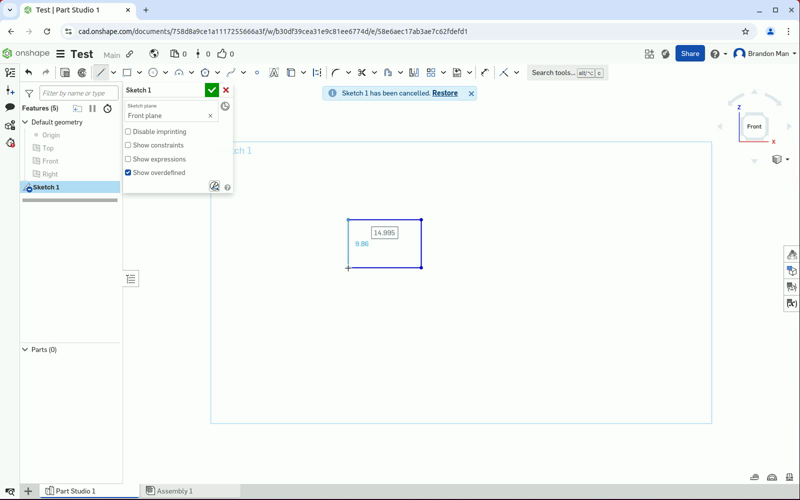
key(esc)
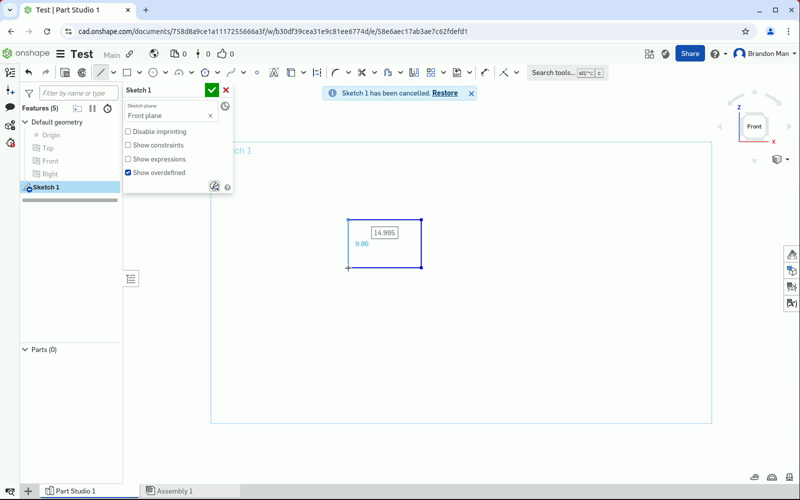
mouse_move(388, 233)
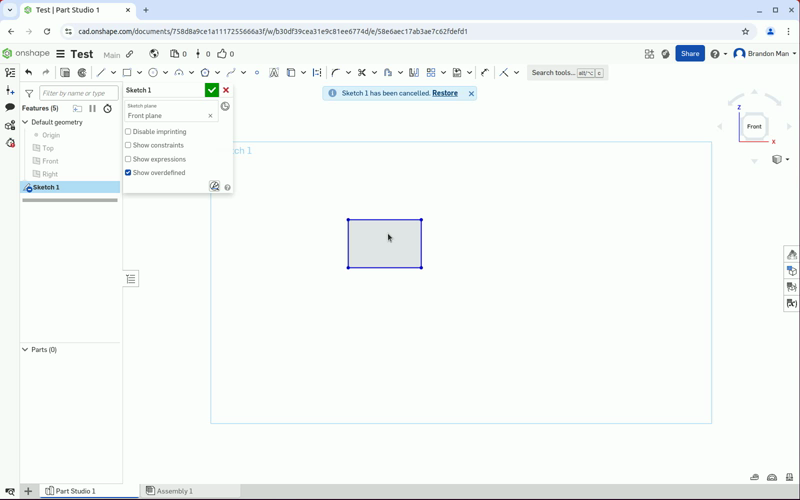
click(388, 233)
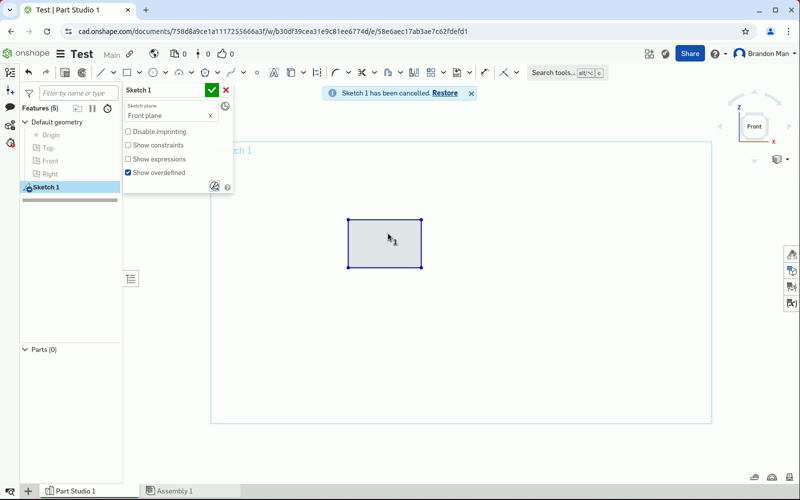
mouse_move(73, 352)
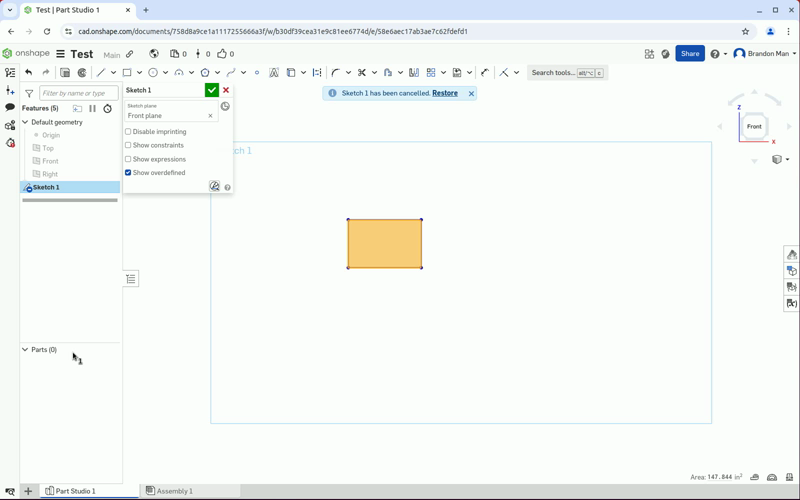
key(shift+y)
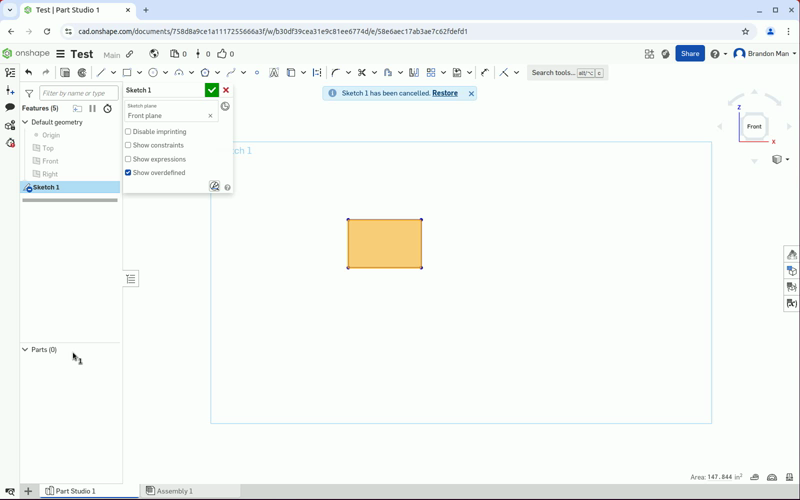
key(shift+e)
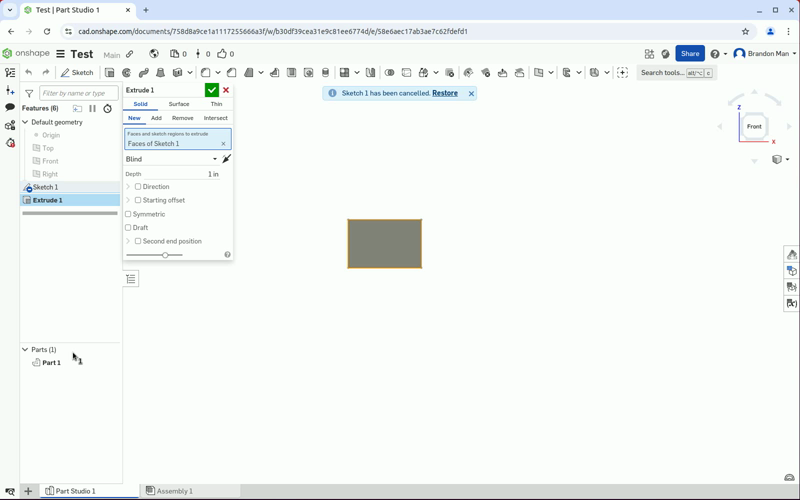
mouse_move(143, 106)
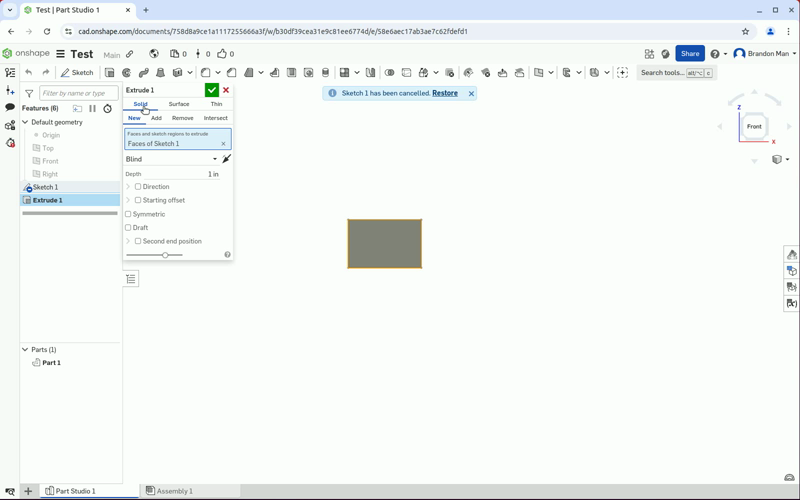
click(143, 106)
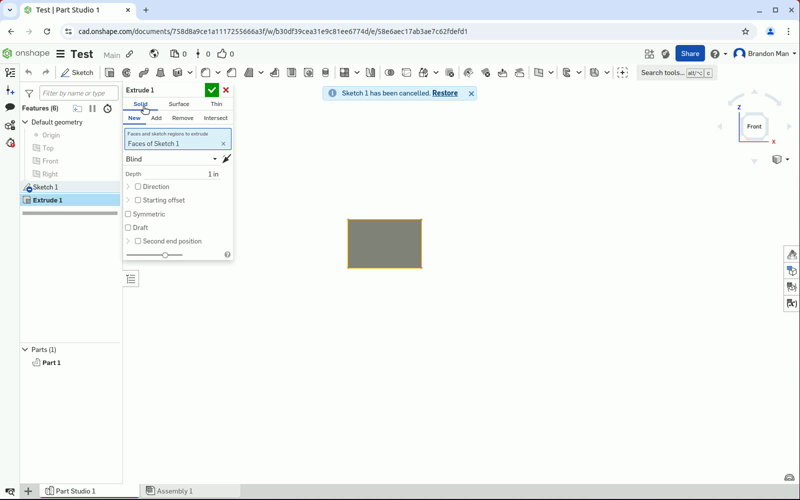
mouse_move(137, 120)
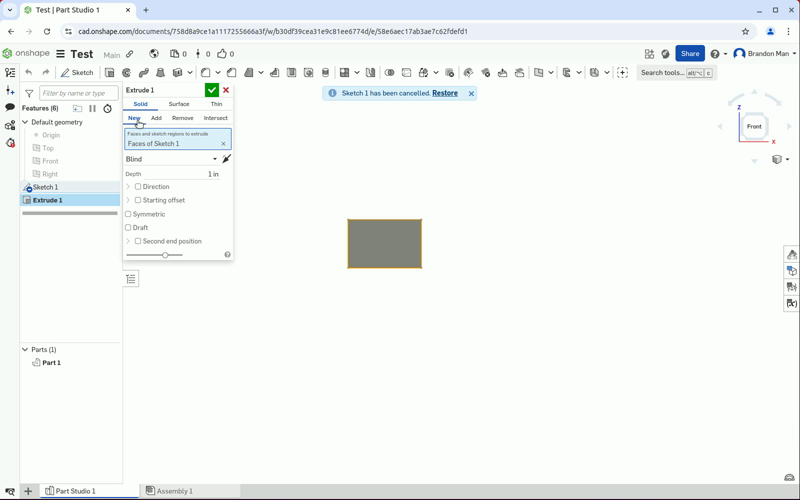
click(137, 120)
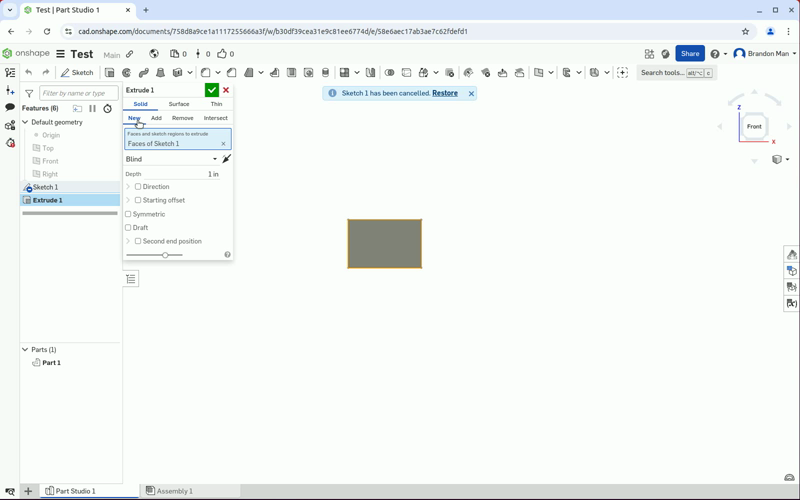
key(tab, 4)
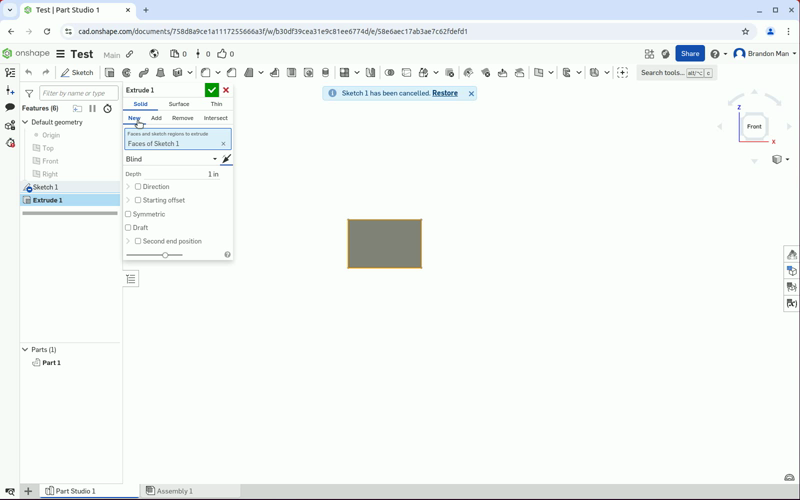
text(6.74)
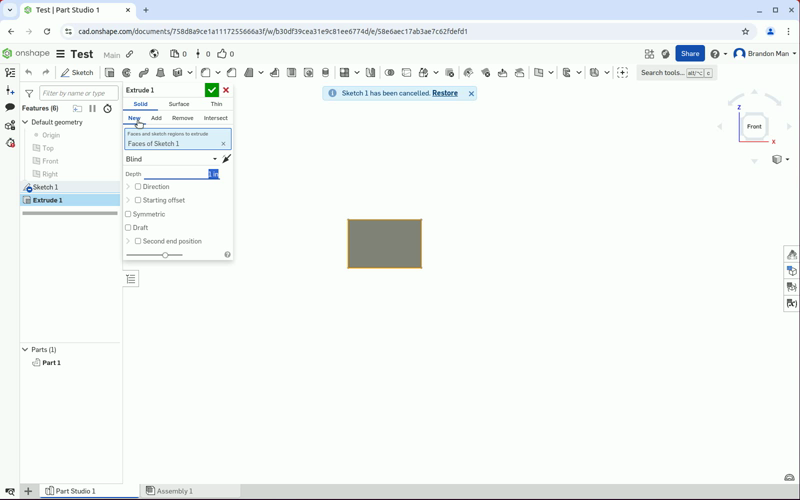
key(enter)
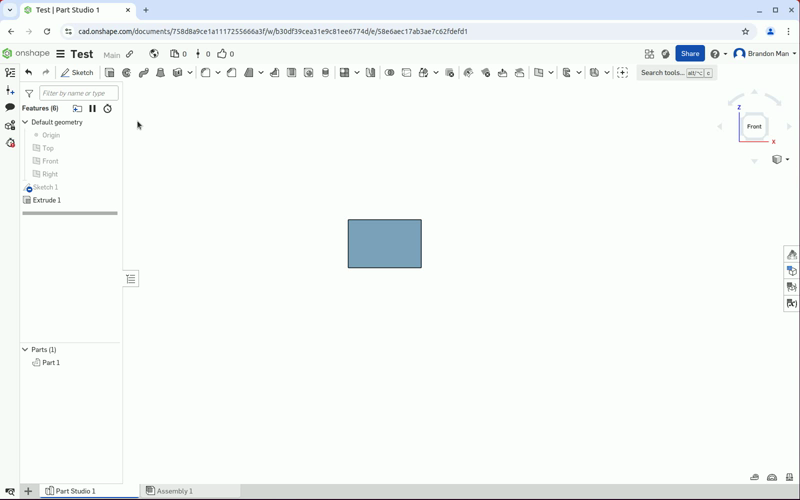
key(shift+h)
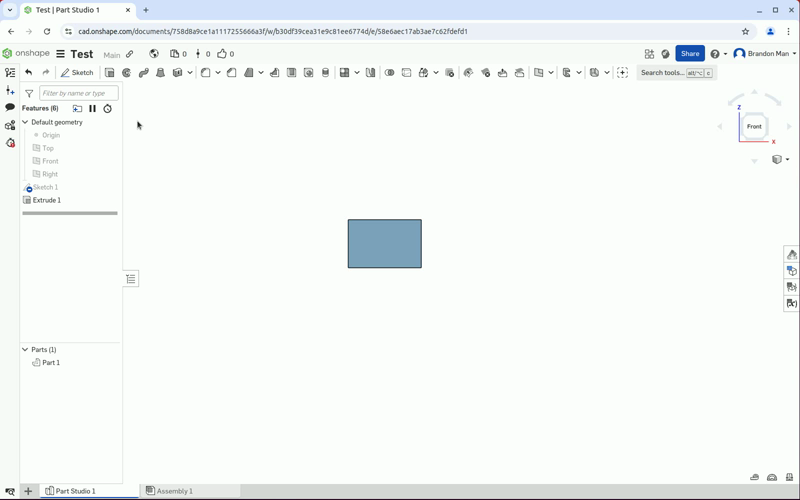
key(shift+h)
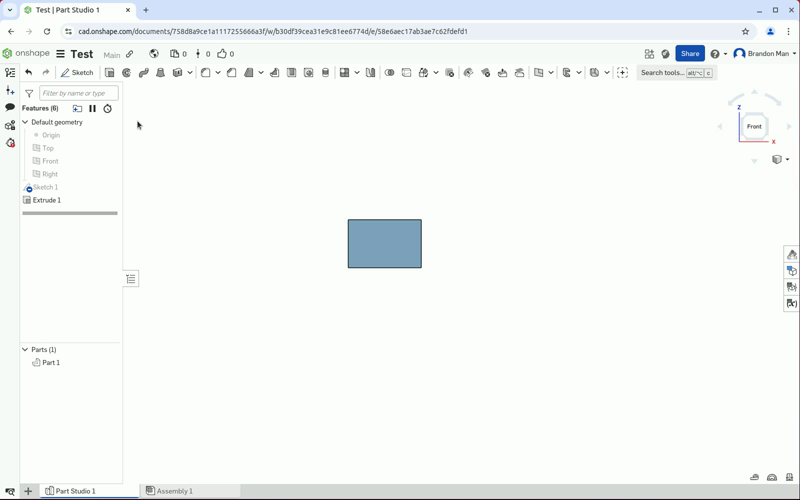
mouse_move(73, 189)
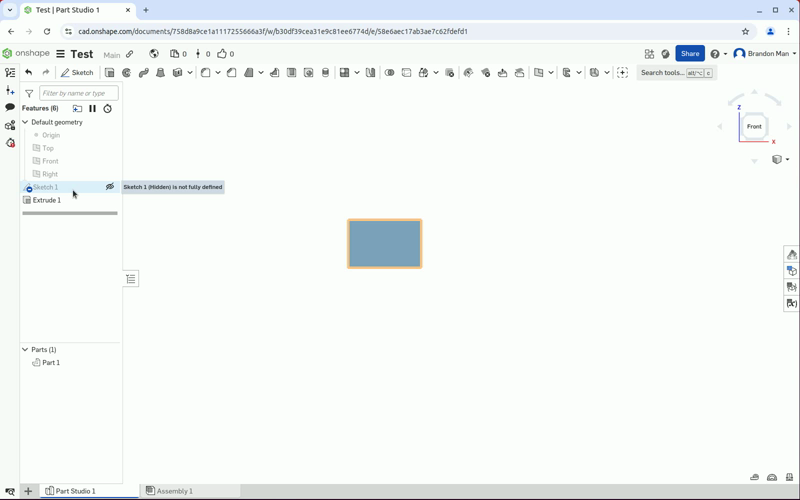
click(73, 189)
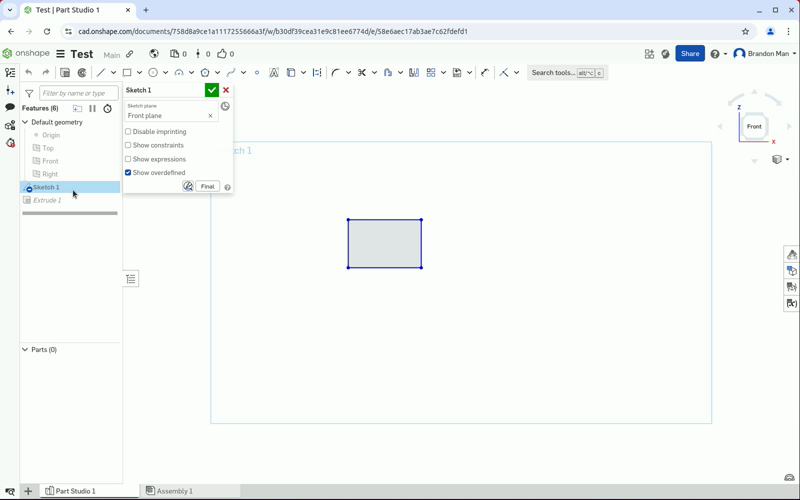
mouse_move(229, 92)
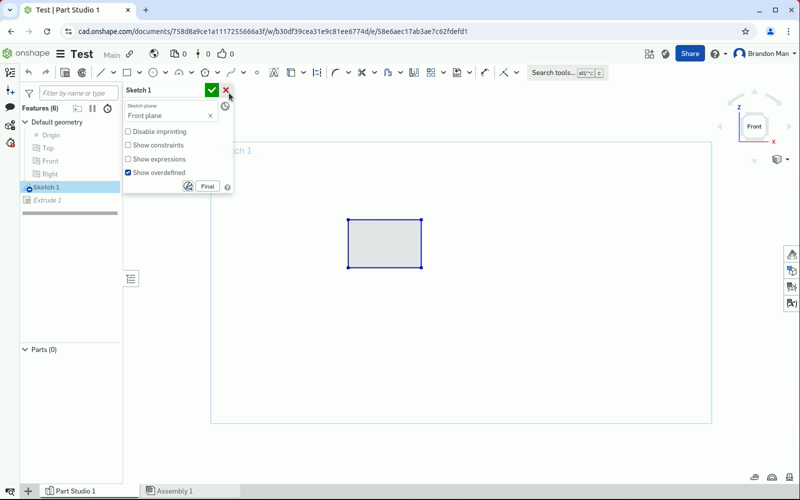
click(229, 92)
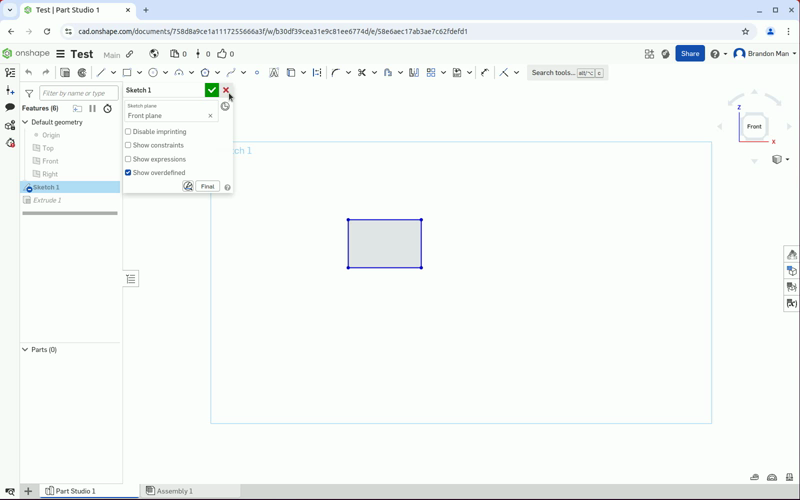
key(shift+s)
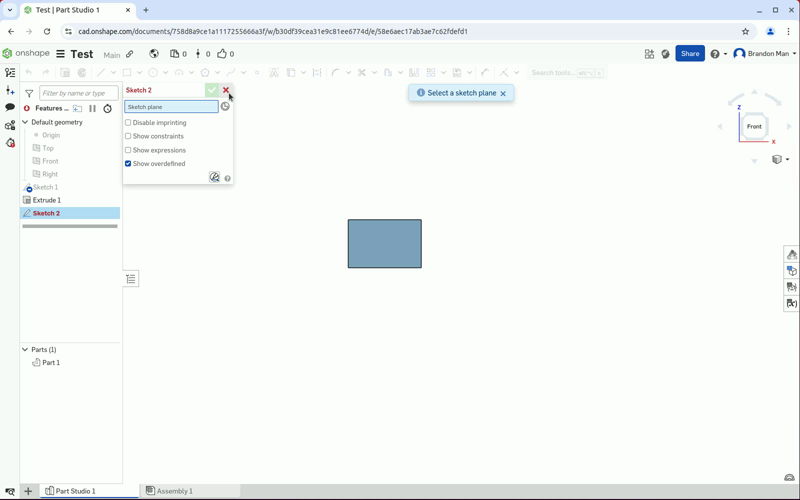
mouse_move(73, 163)
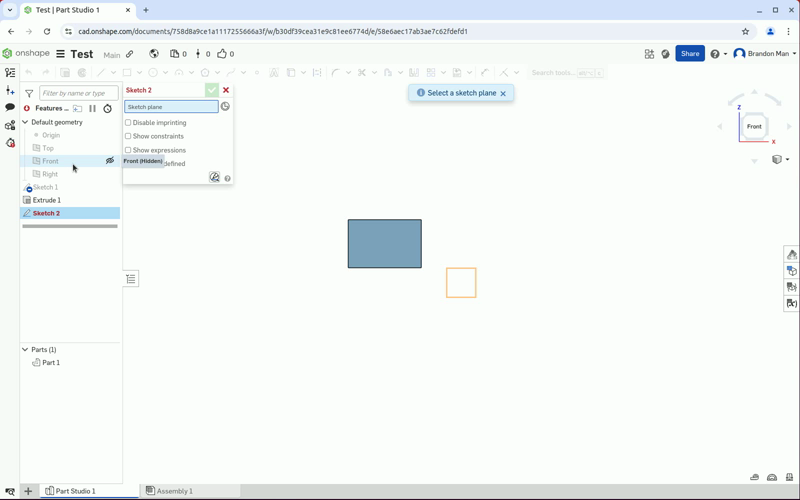
click(73, 163)
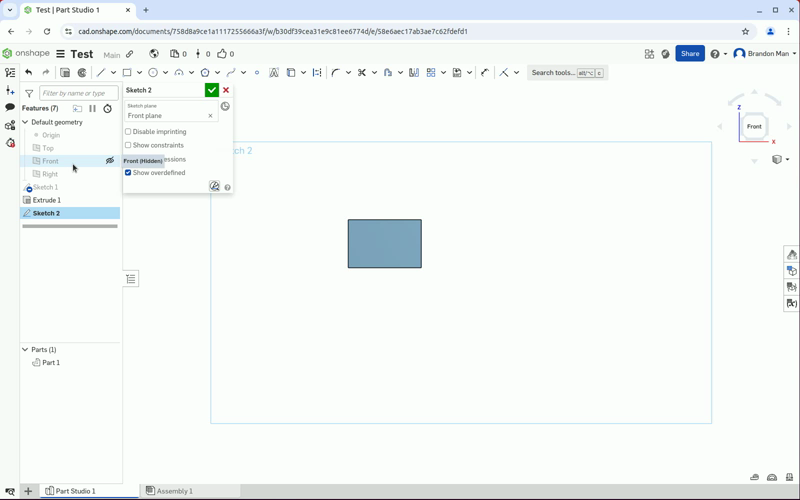
mouse_move(73, 352)
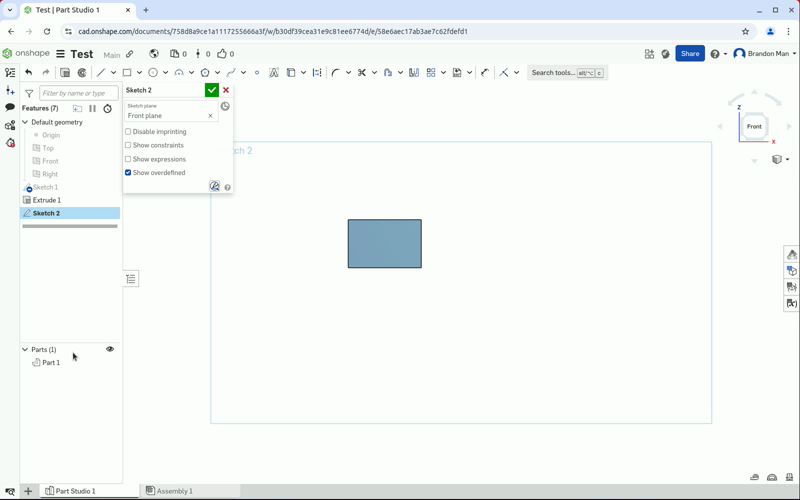
key(y)
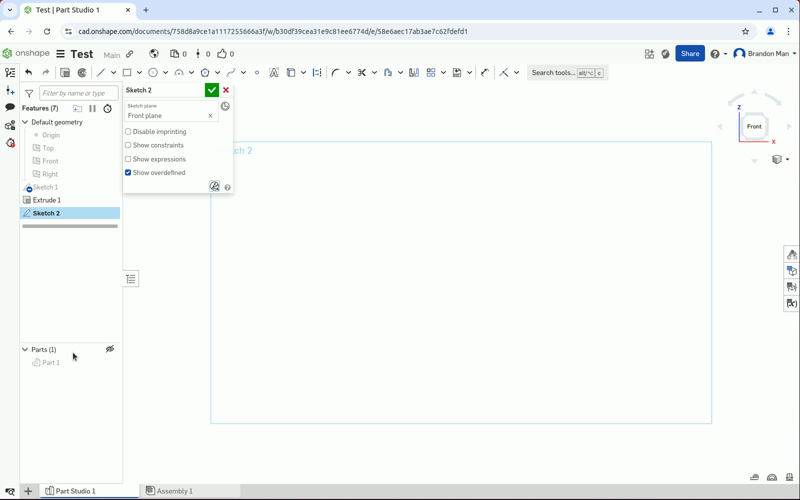
key(c)
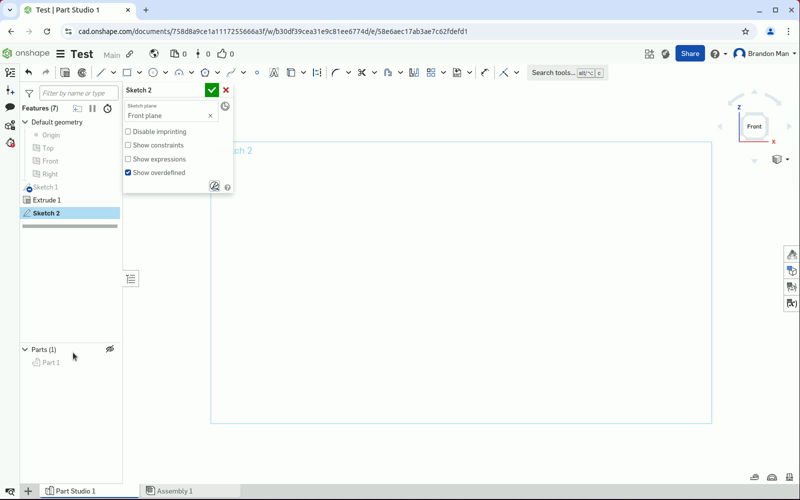
key_down(shift)
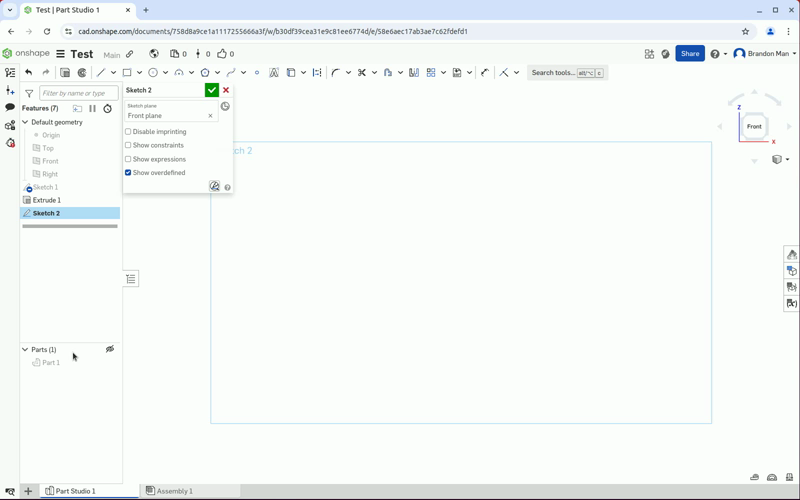
mouse_move(510, 239)
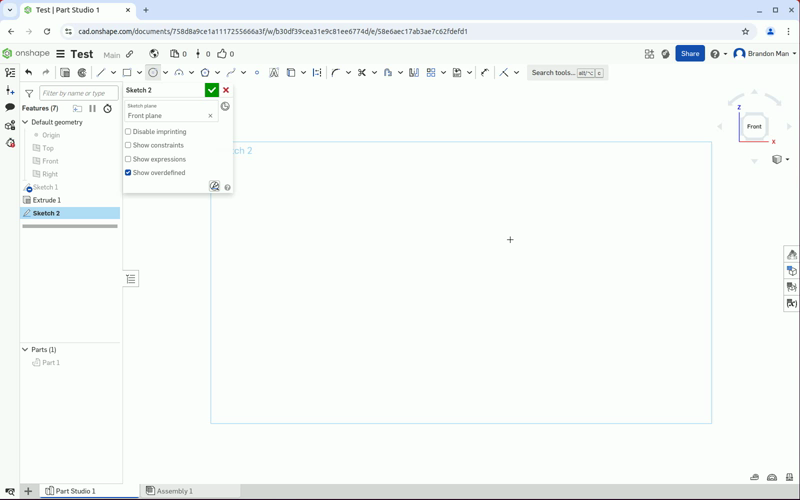
click(510, 239)
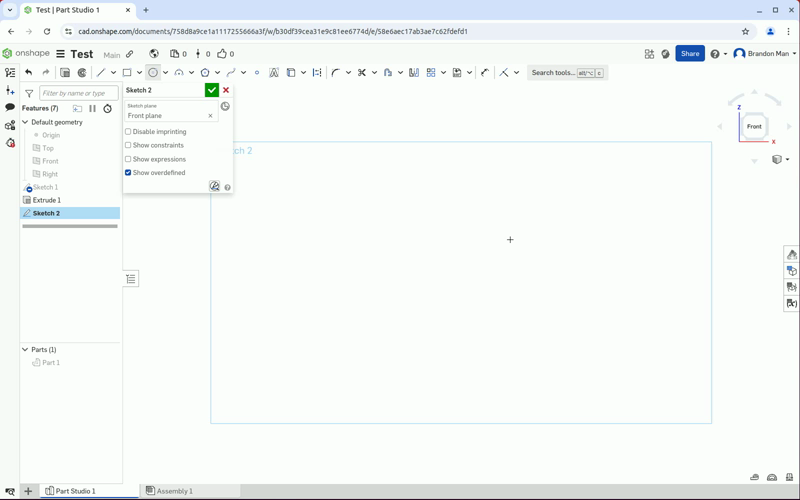
key_up(shift)
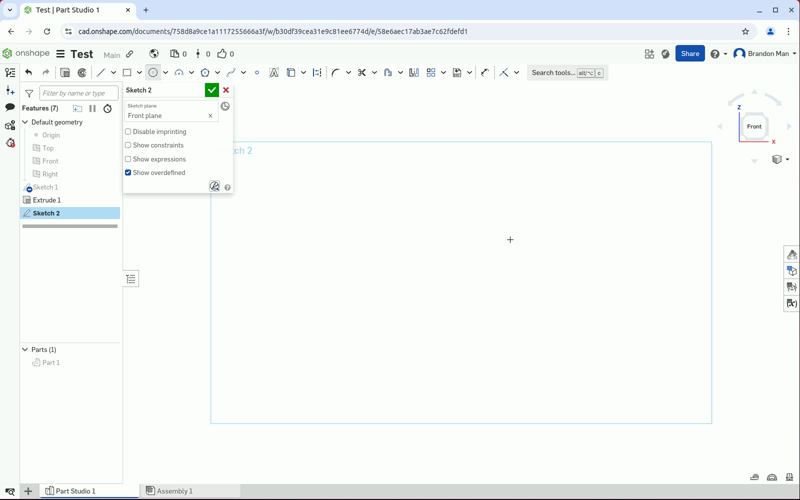
mouse_move(533, 239)
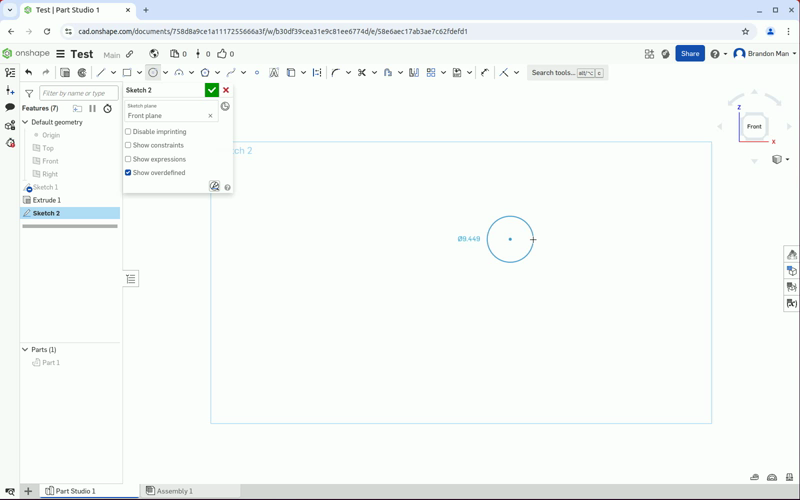
click(533, 239)
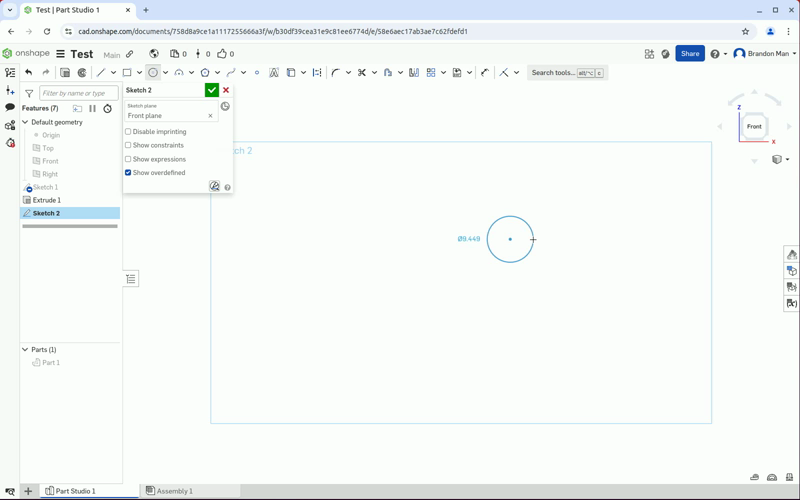
key(esc)
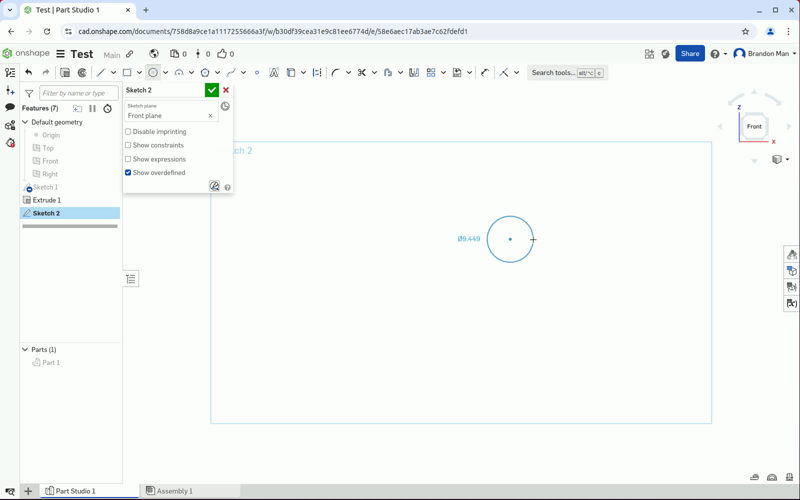
mouse_move(501, 251)
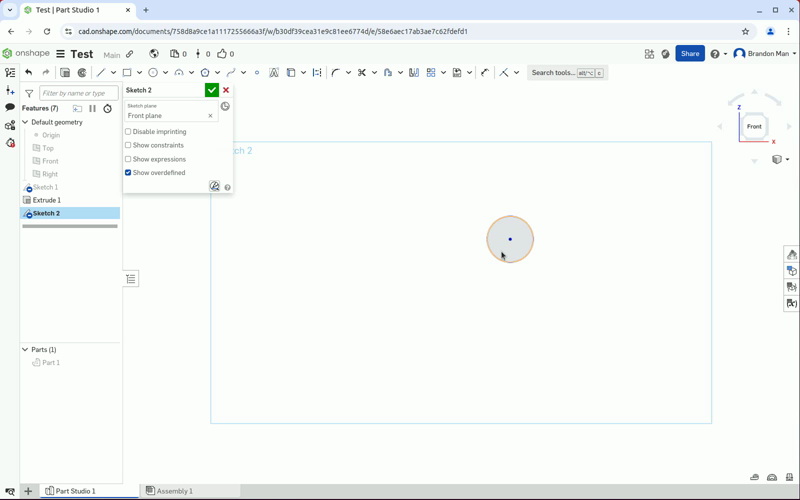
scroll(6)
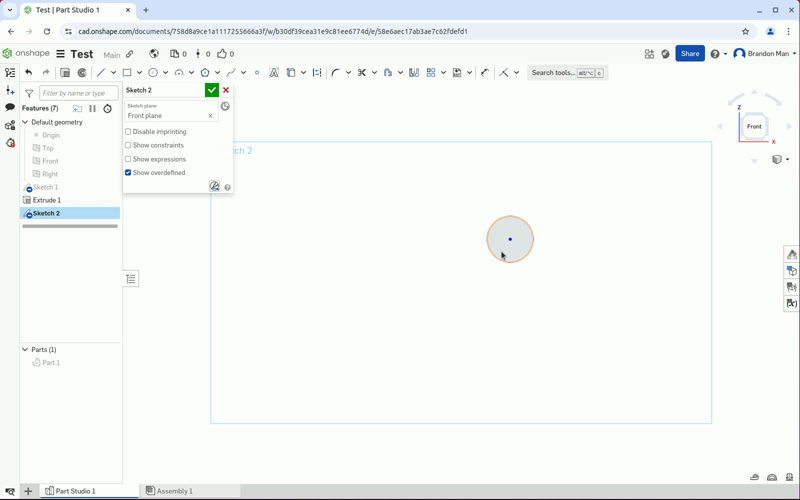
scroll(6)
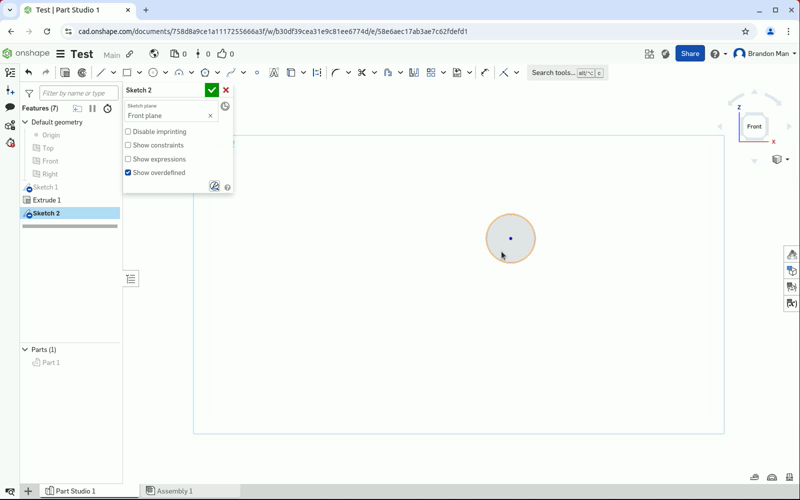
scroll(6)
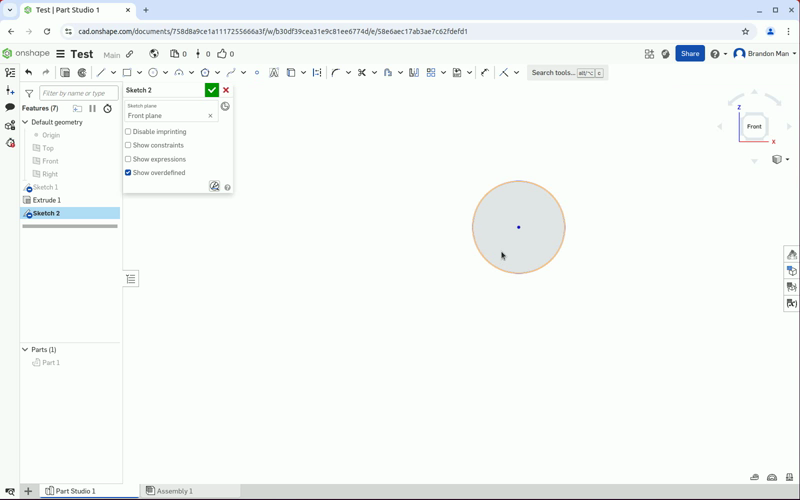
scroll(6)
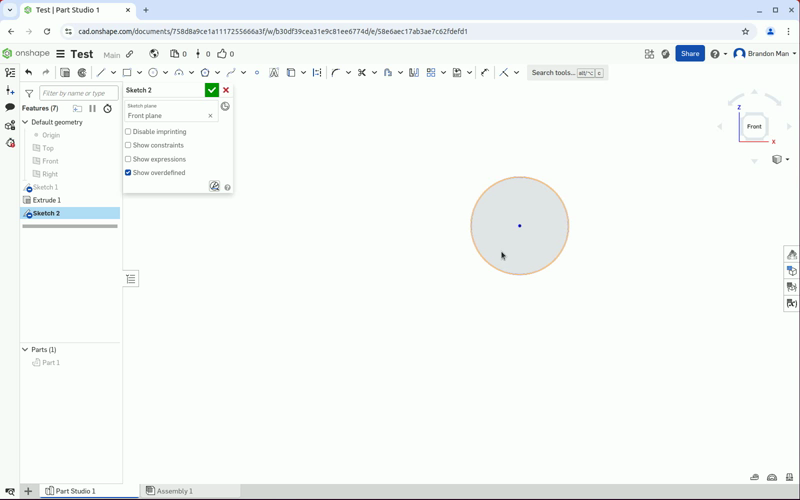
scroll(6)
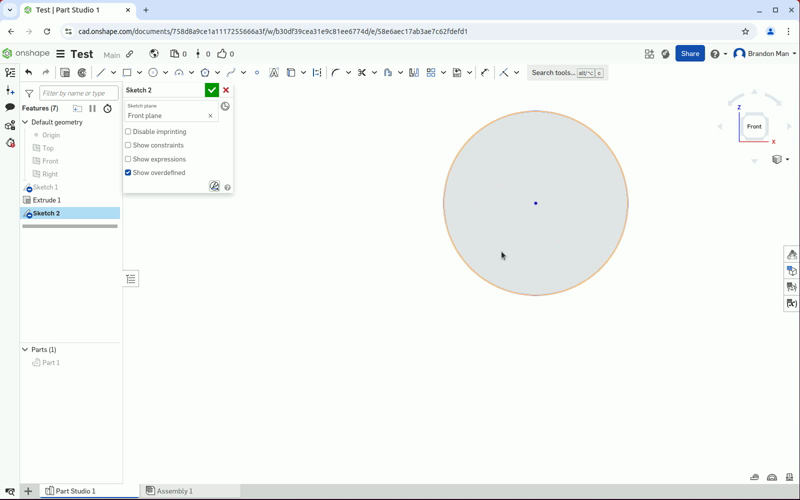
scroll(6)
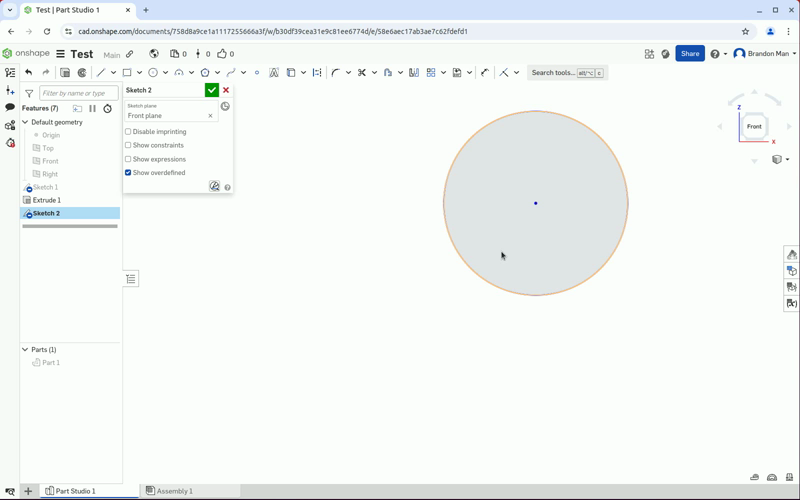
scroll(6)
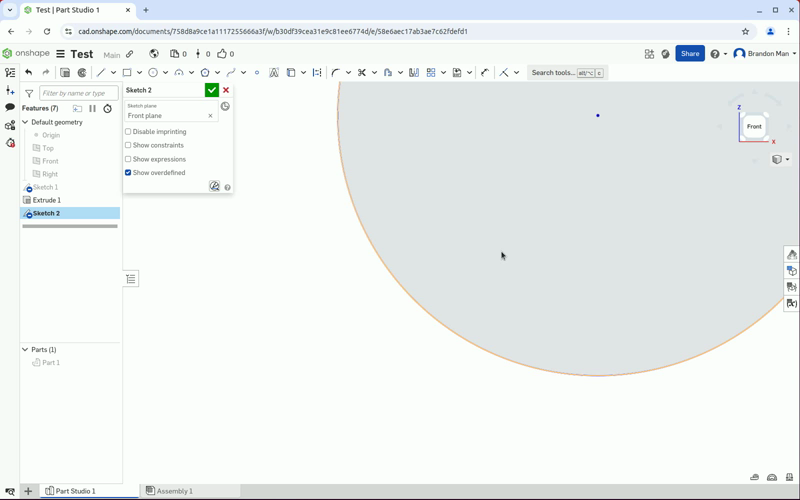
click(501, 251)
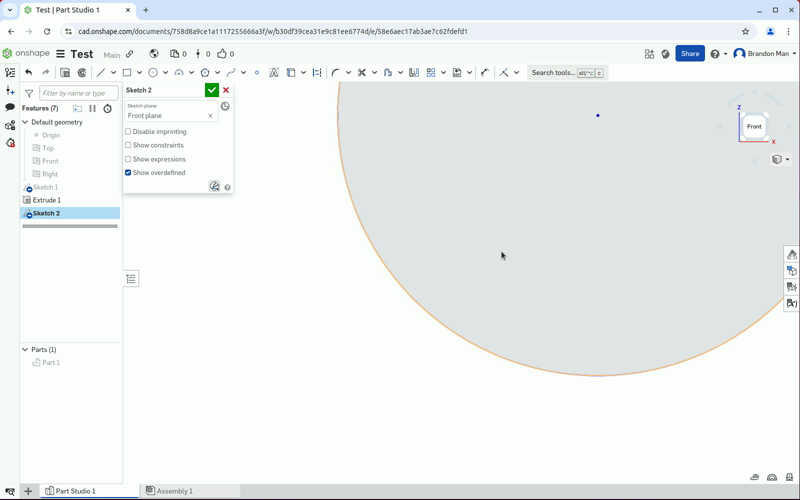
scroll(-6)
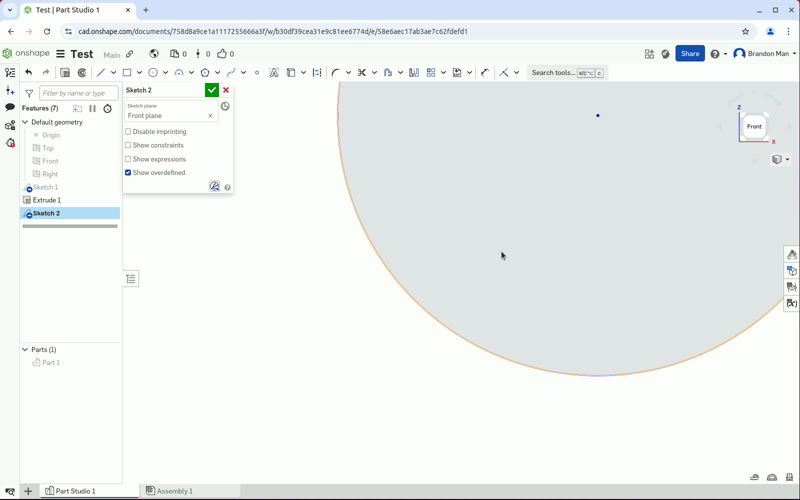
scroll(-6)
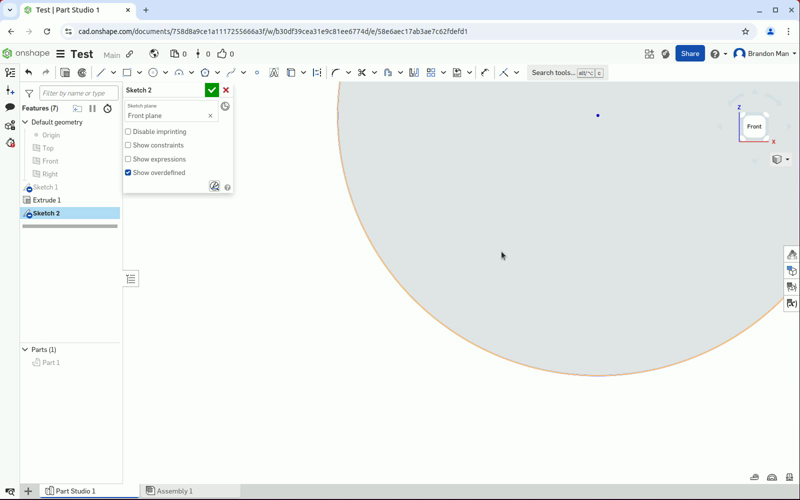
scroll(-6)
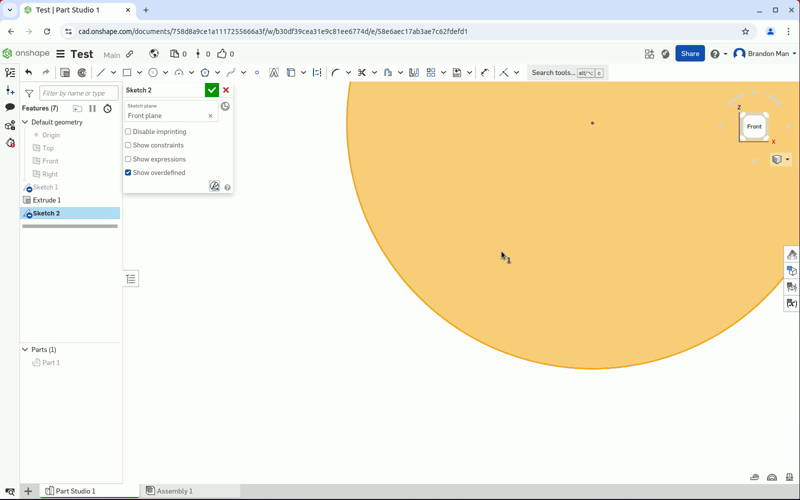
scroll(-6)
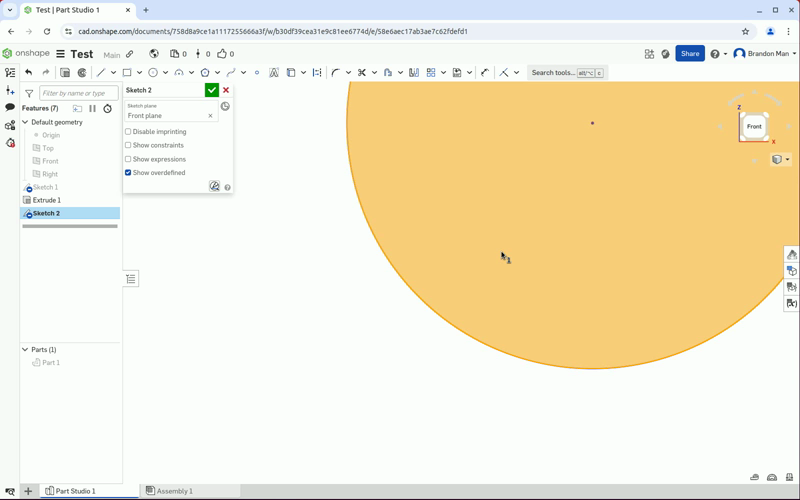
scroll(-6)
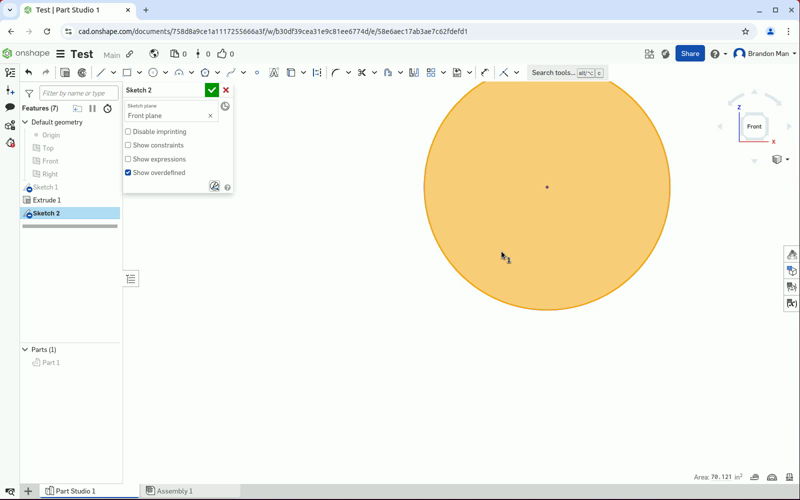
scroll(-6)
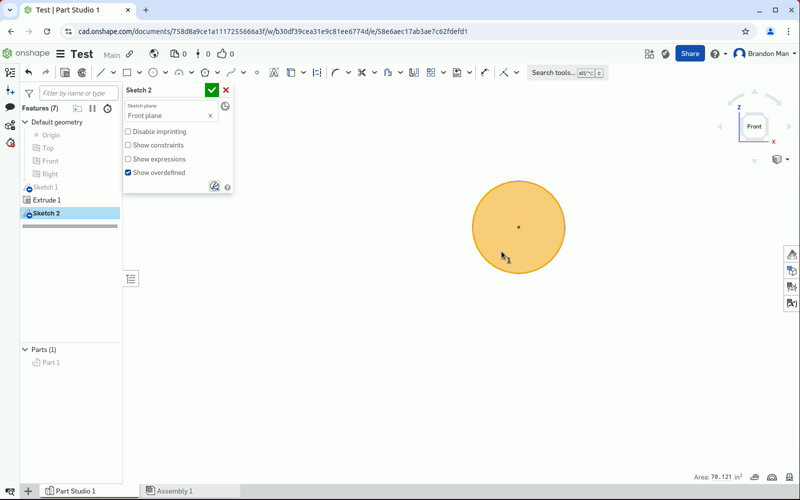
scroll(-6)
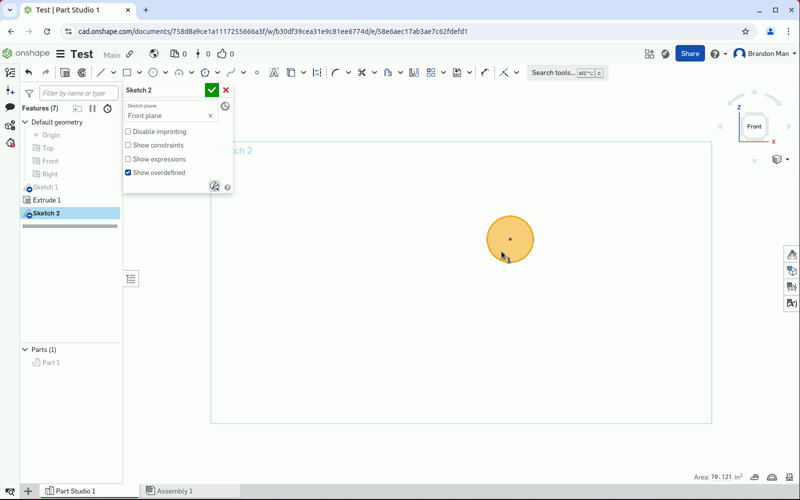
mouse_move(73, 352)
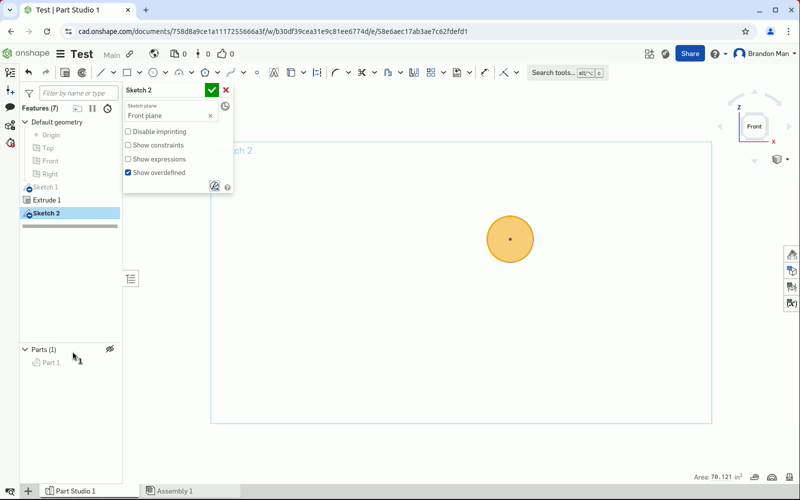
key(shift+y)
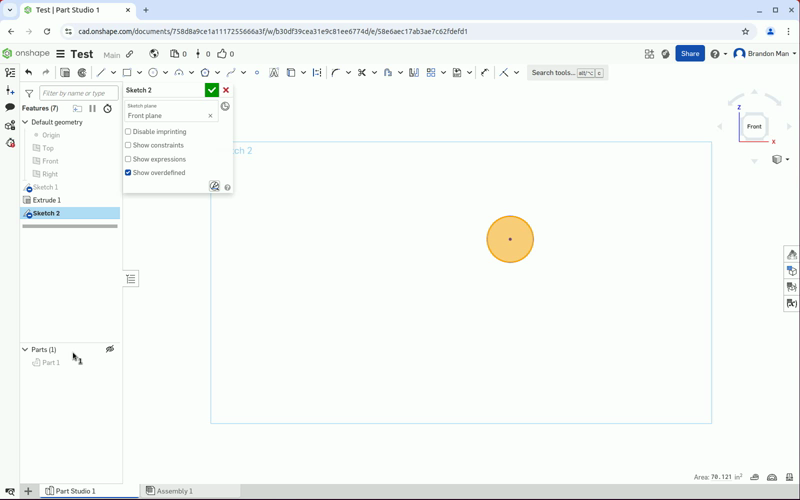
key(shift+e)
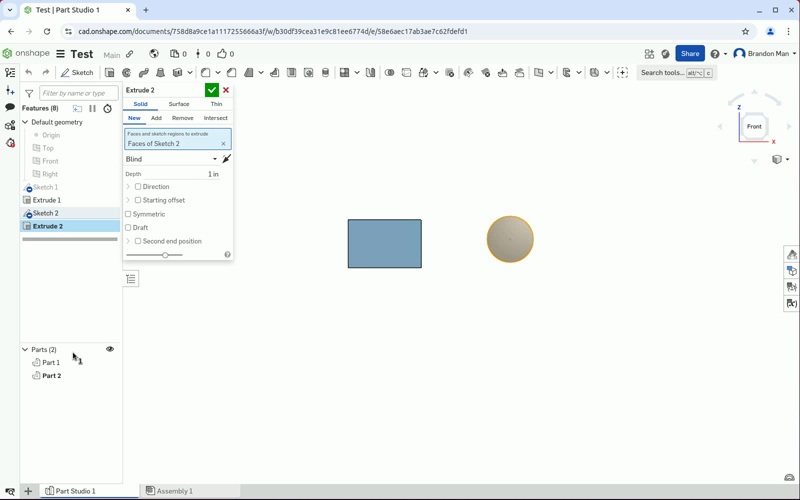
mouse_move(143, 106)
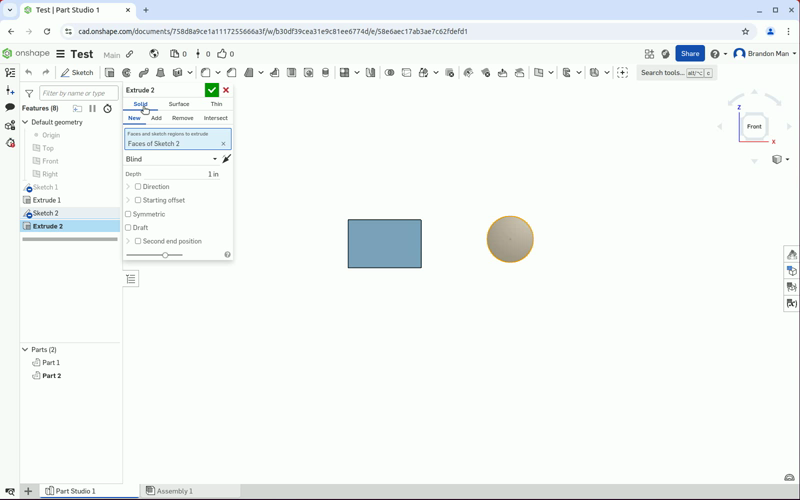
click(143, 106)
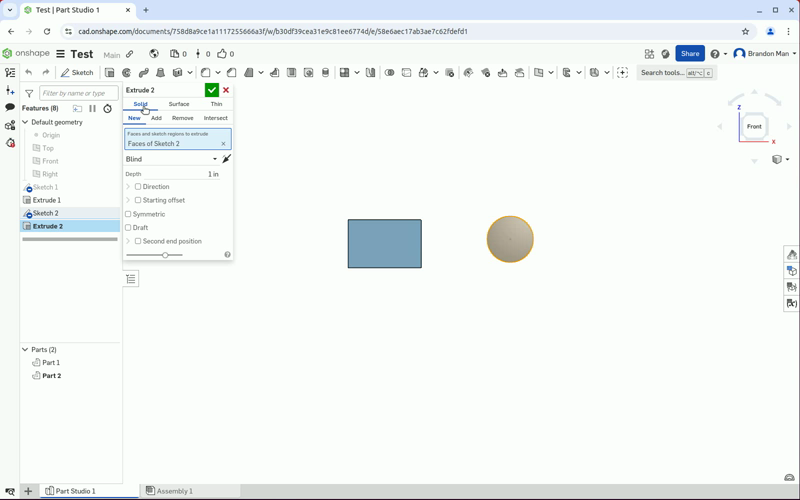
mouse_move(137, 120)
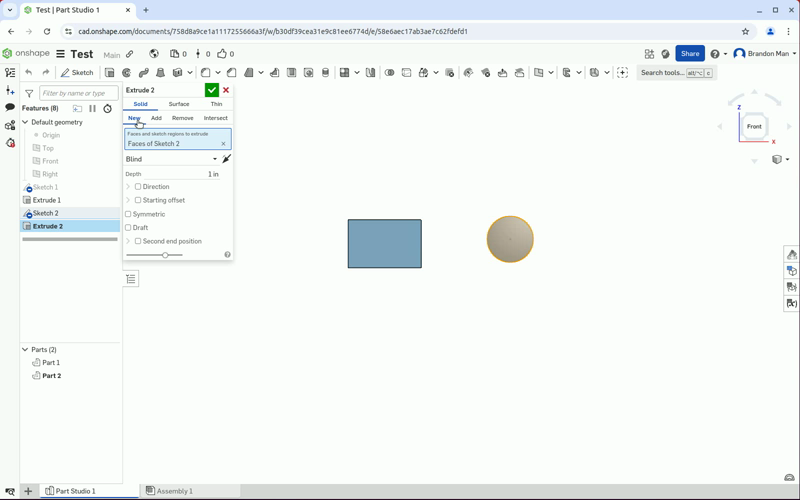
click(137, 120)
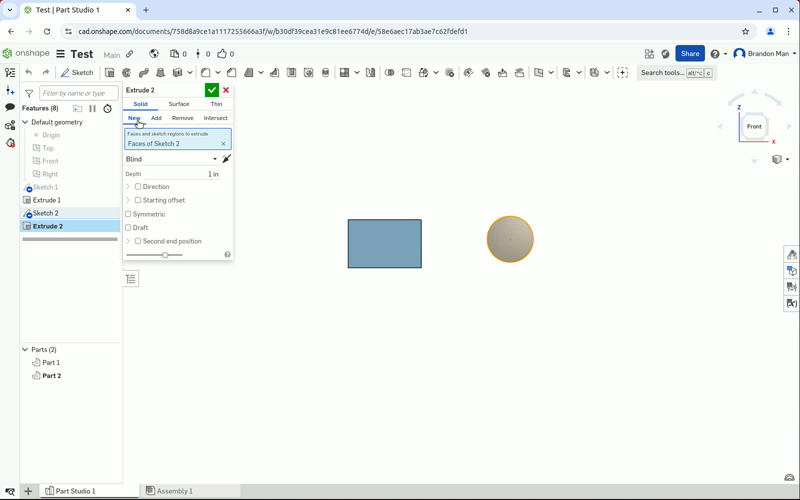
key(tab, 4)
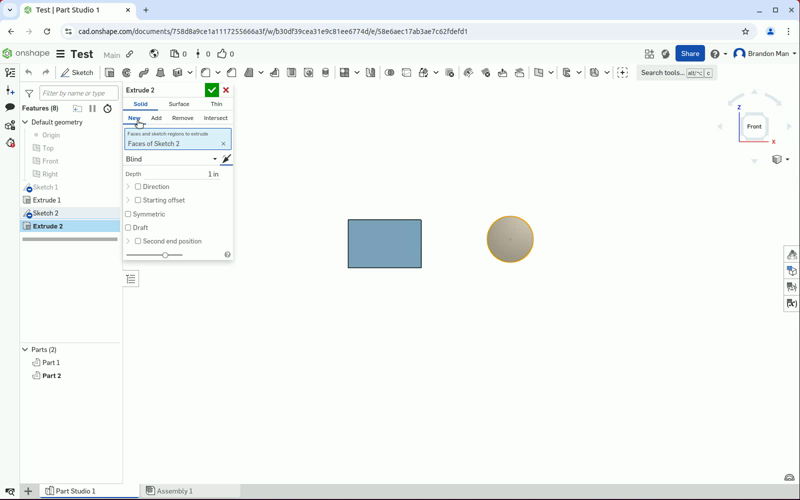
text(6.74)
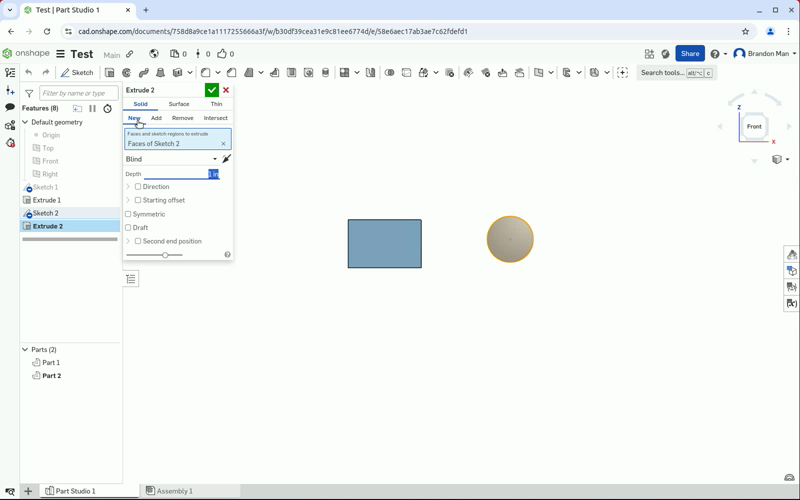
key(enter)
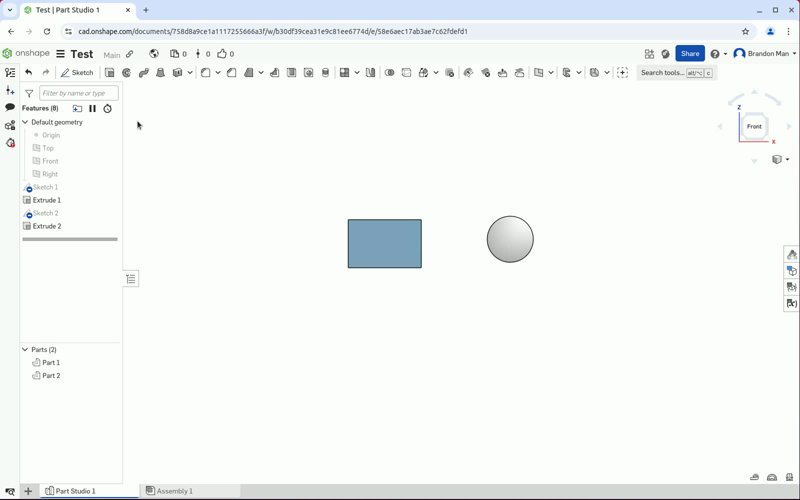
key(shift+h)
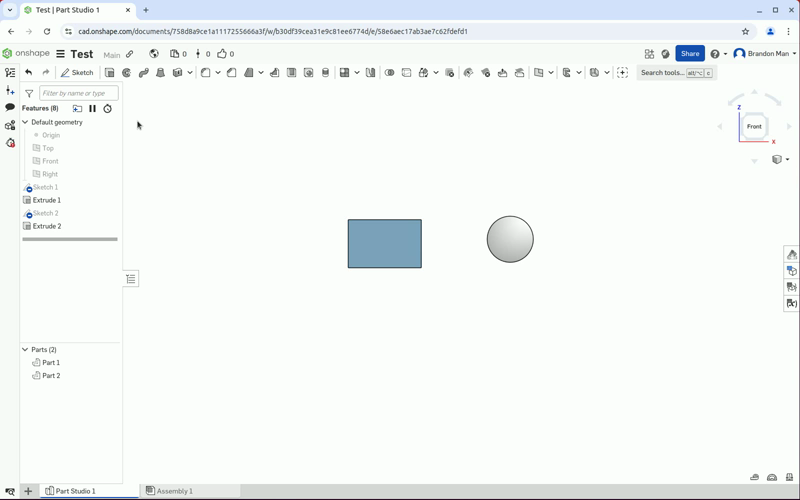
key(shift+h)
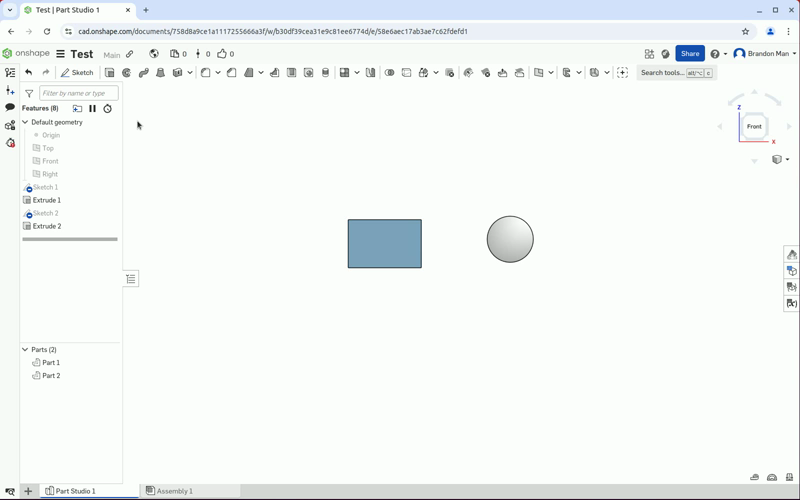
key(shift+7)
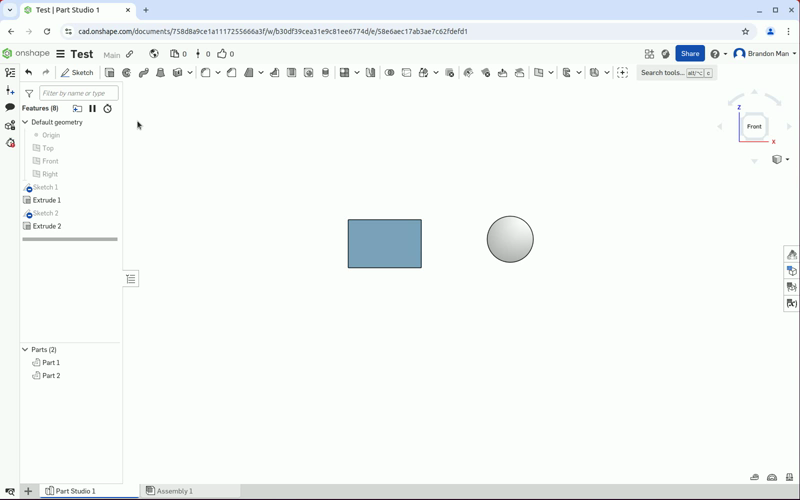
key(left, 2)
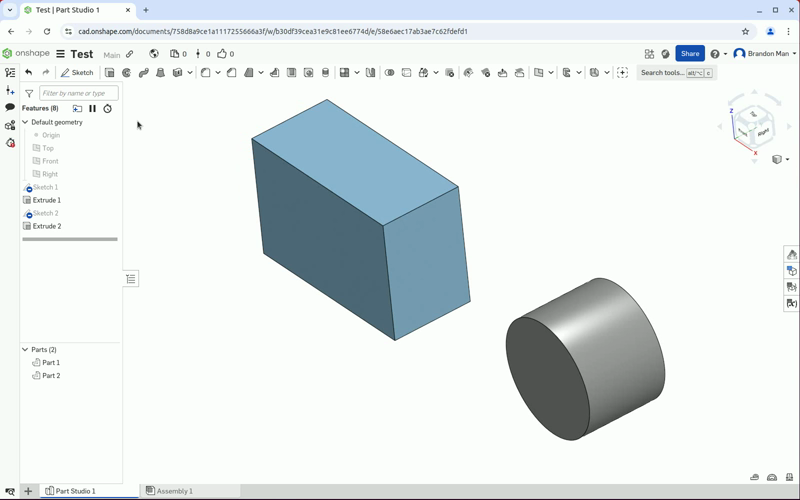
key(down, 2)
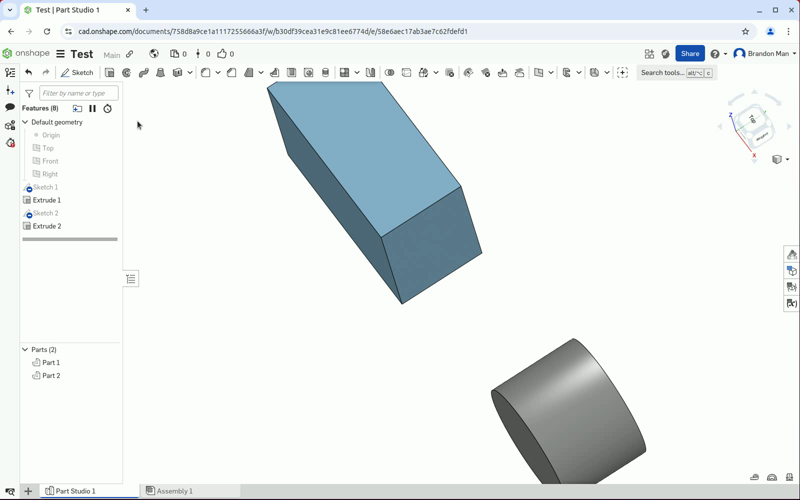
key(up, 2)
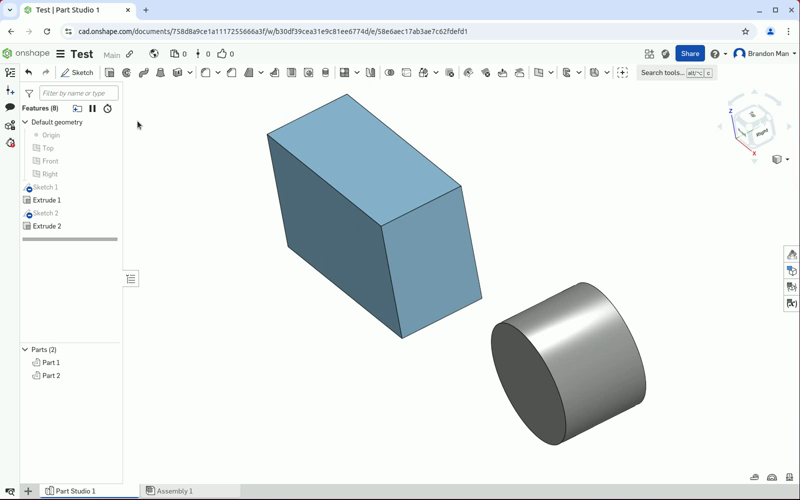
key(right, 2)
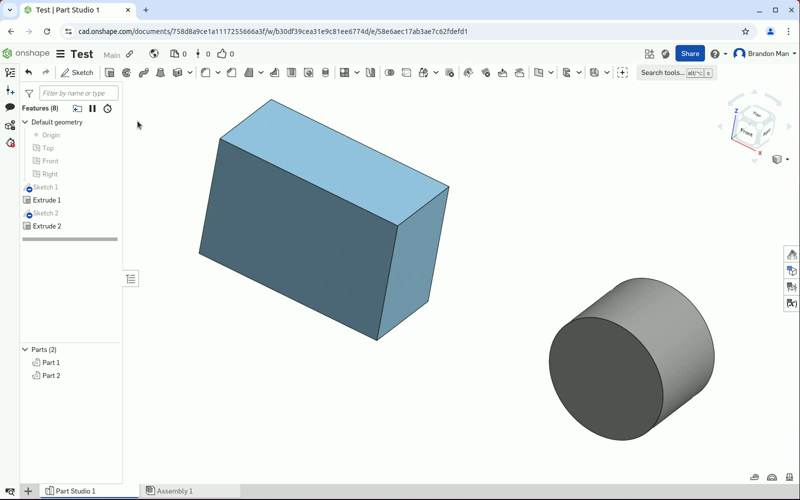
mouse_move(73, 189)
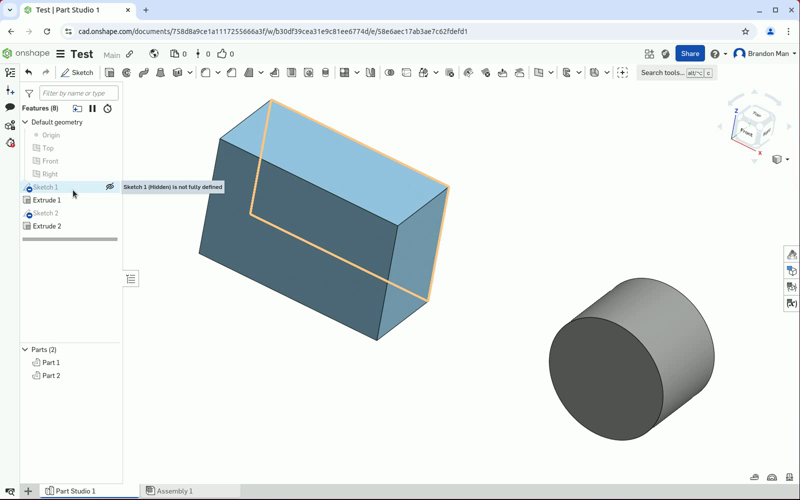
click(73, 189)